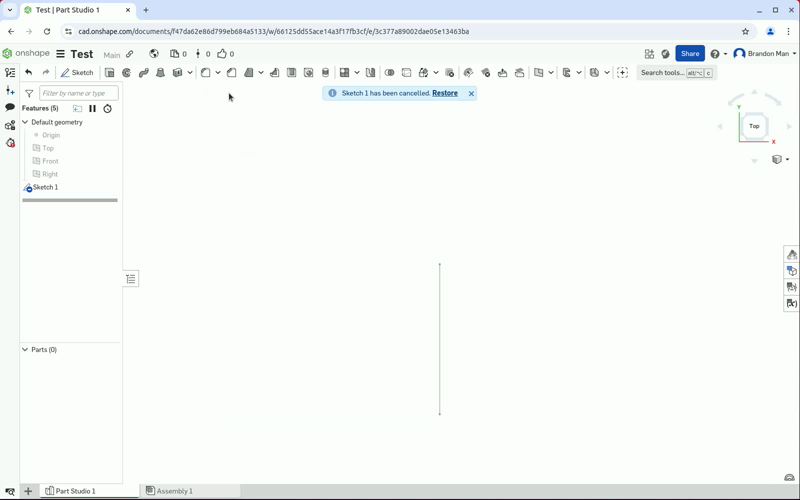
key(shift+h)
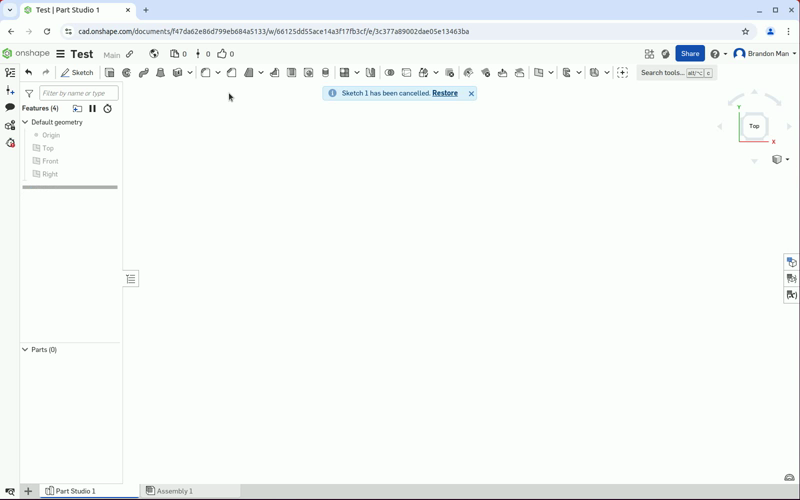
key(shift+s)
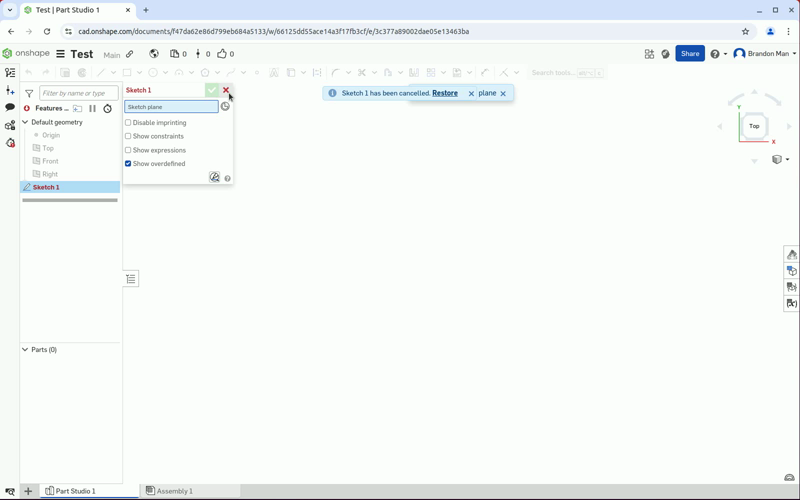
mouse_move(73, 150)
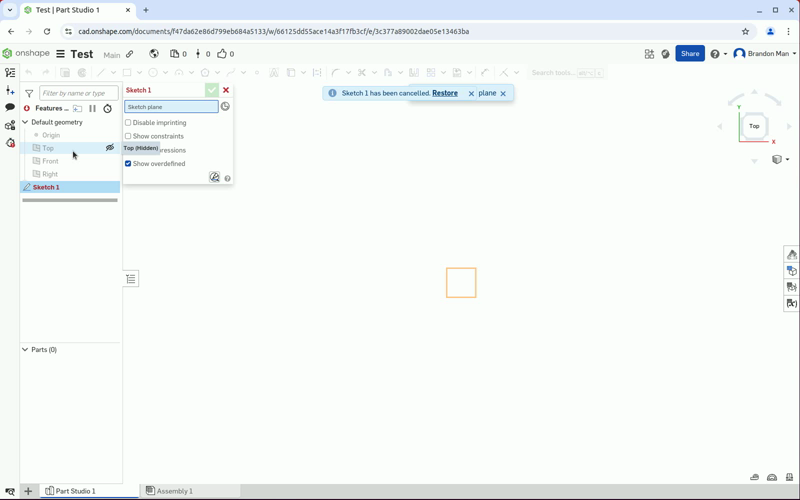
click(73, 150)
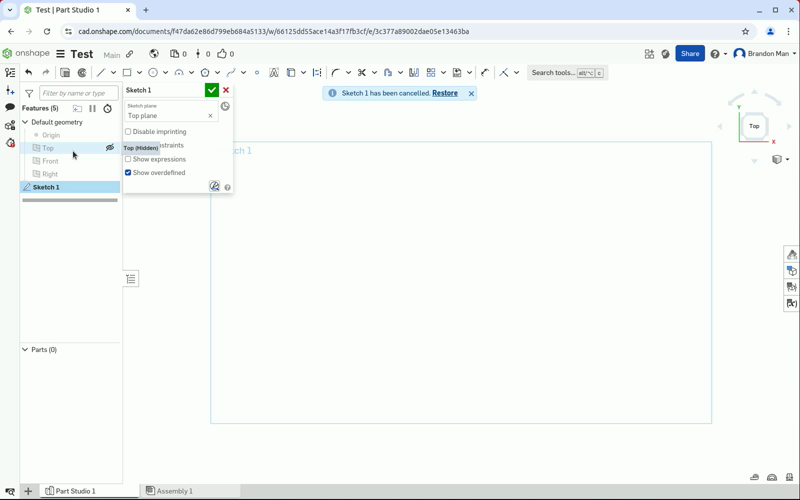
mouse_move(73, 352)
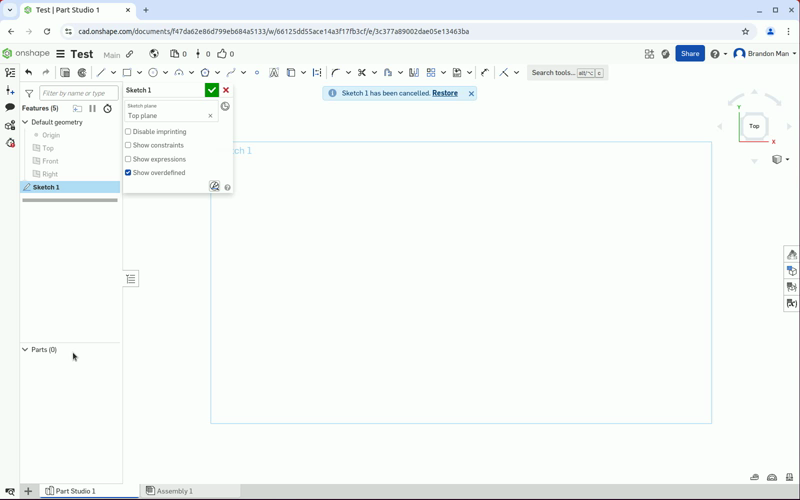
key(y)
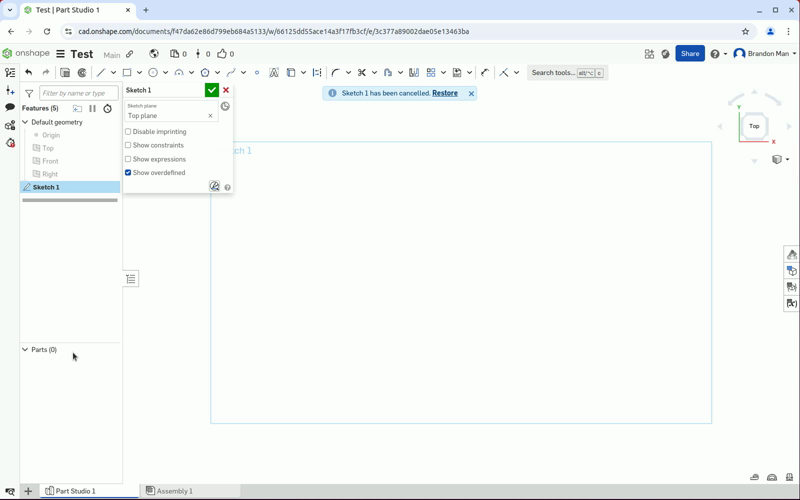
key(l)
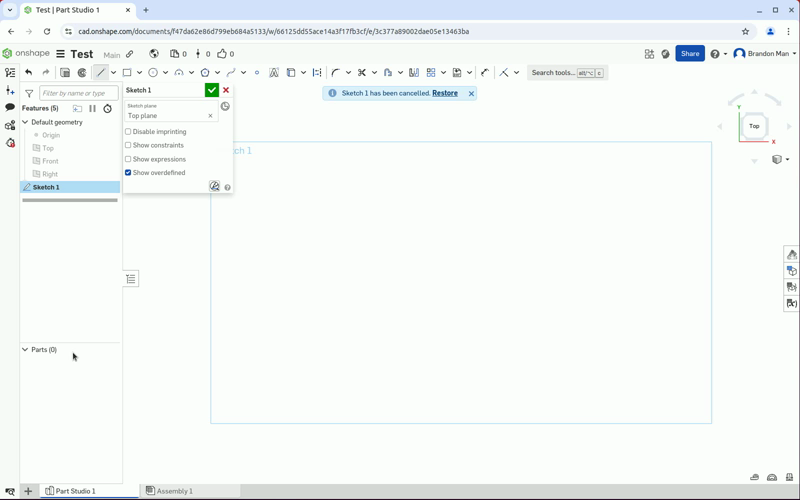
key_down(shift)
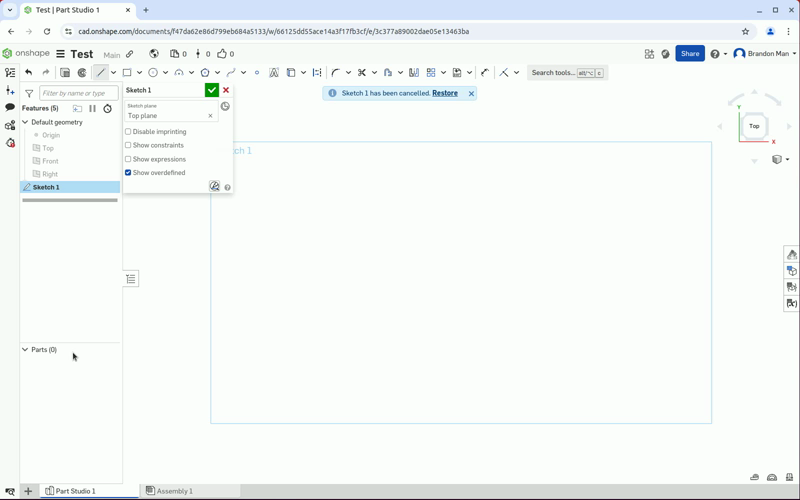
mouse_move(348, 325)
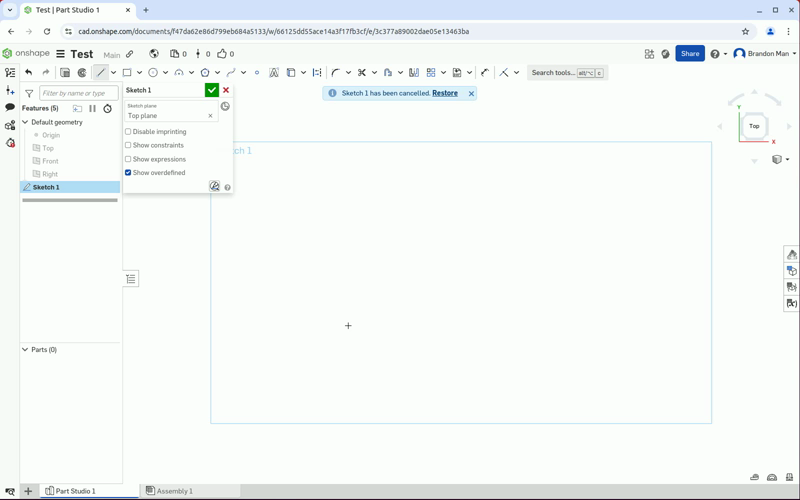
click(348, 325)
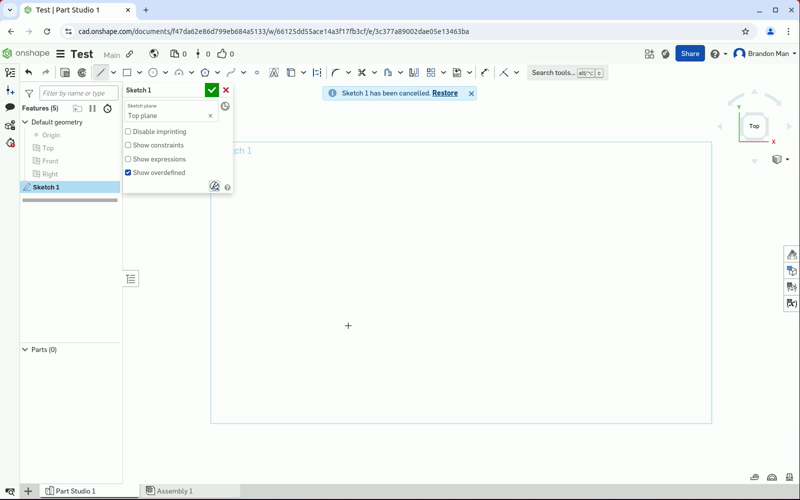
key_up(shift)
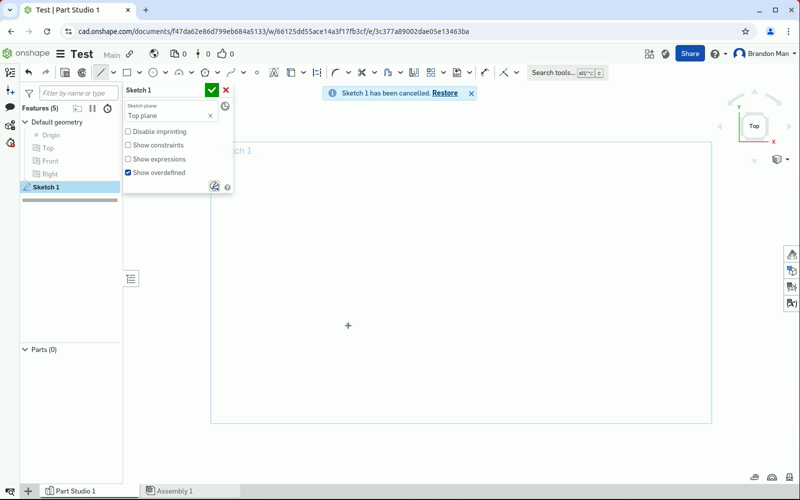
key_down(shift)
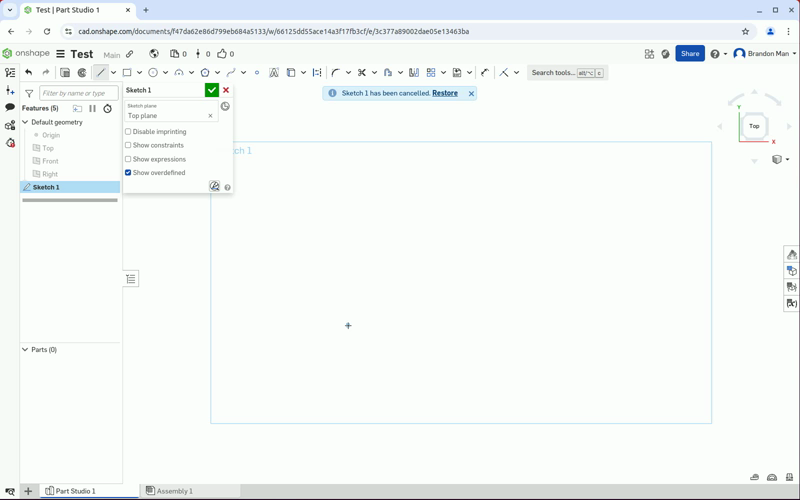
mouse_move(572, 325)
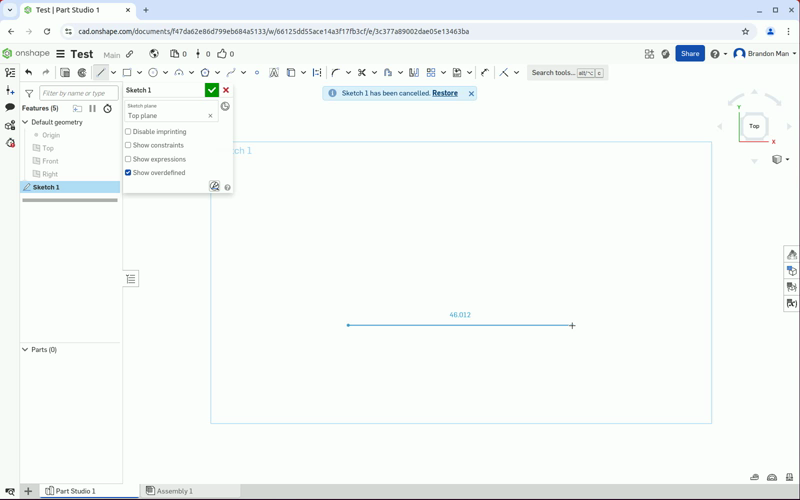
click(572, 325)
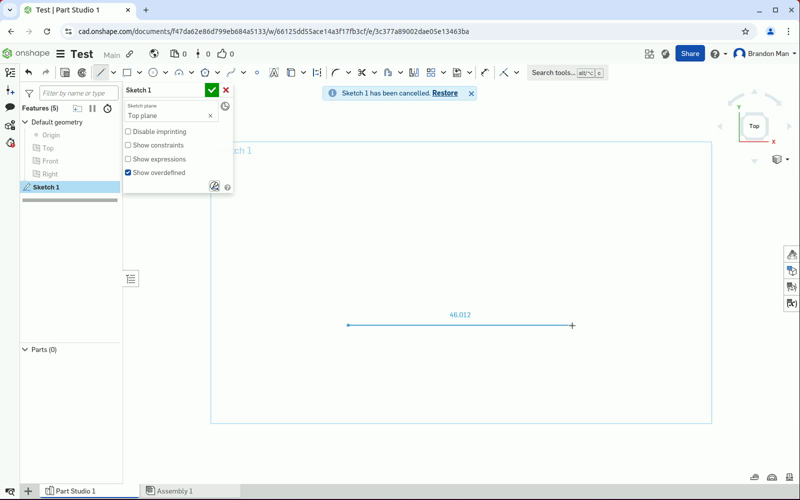
key_up(shift)
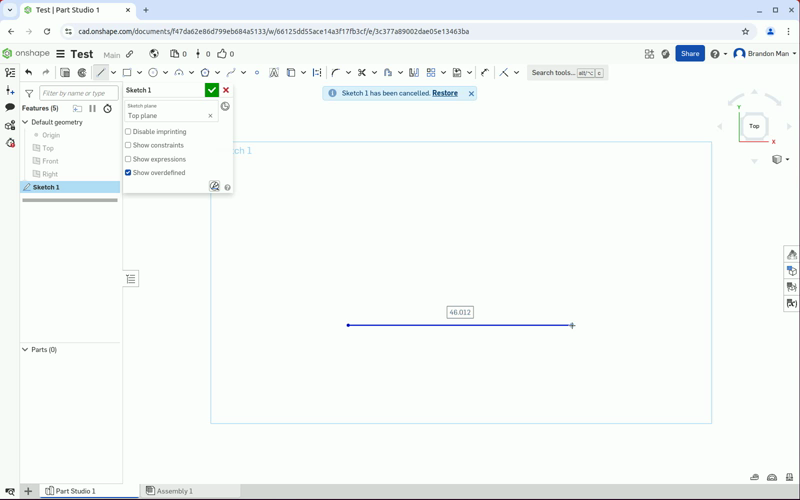
key_down(shift)
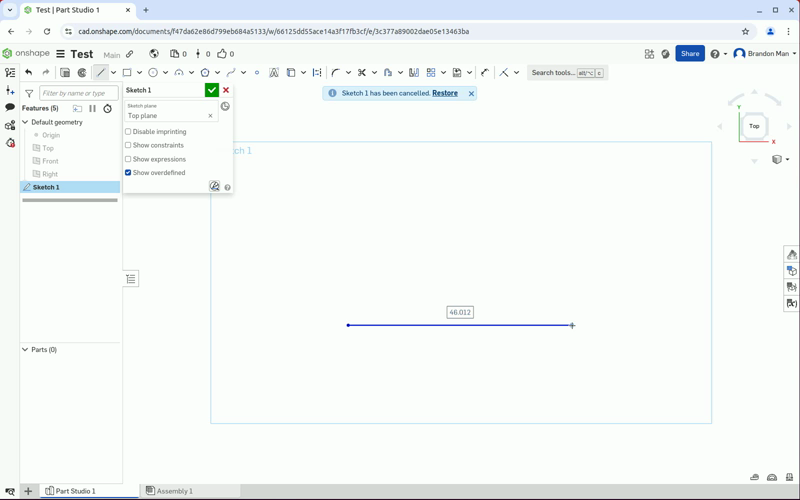
mouse_move(572, 240)
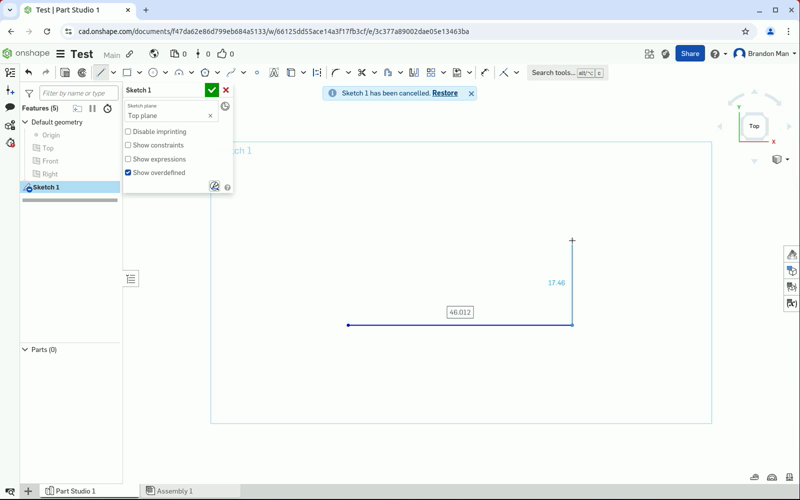
click(572, 240)
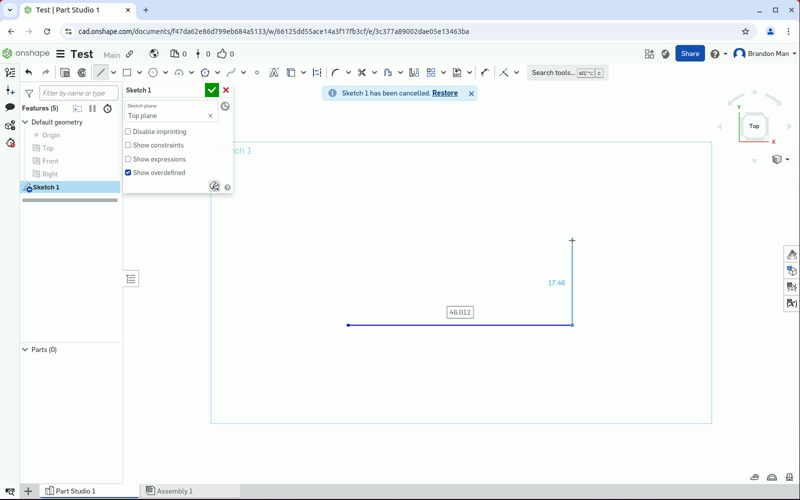
key_up(shift)
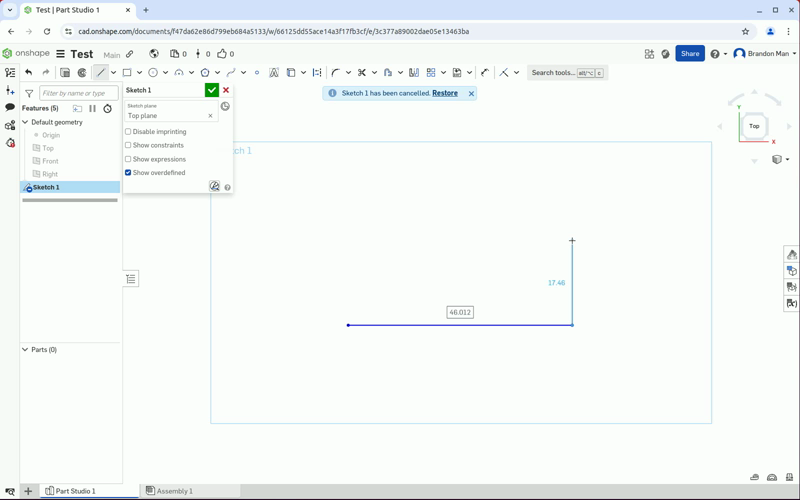
key_down(shift)
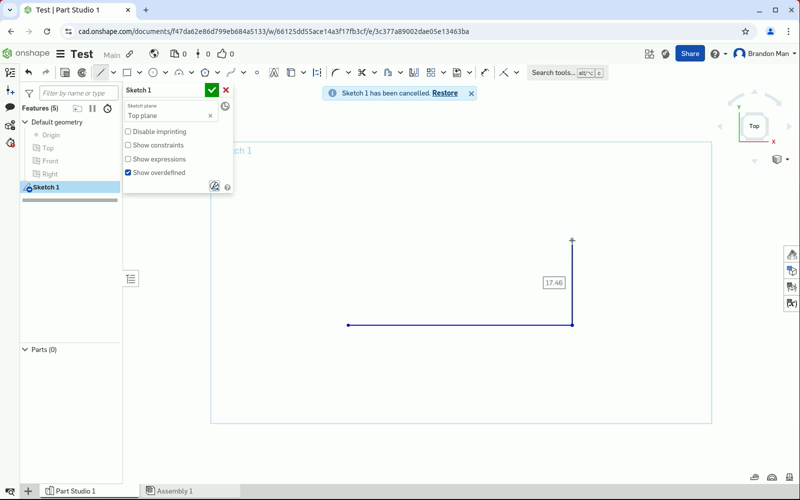
mouse_move(348, 240)
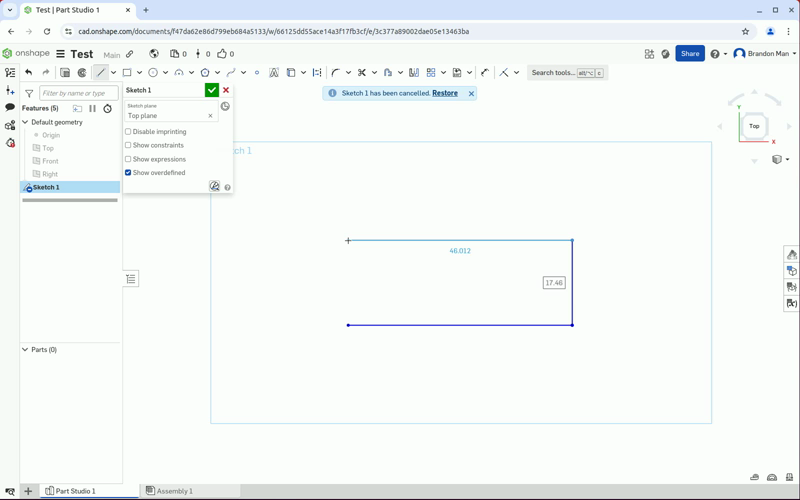
click(348, 240)
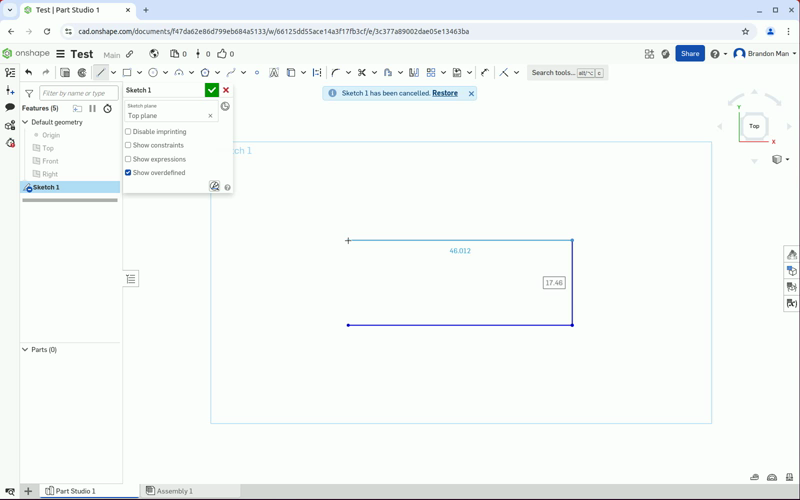
key_up(shift)
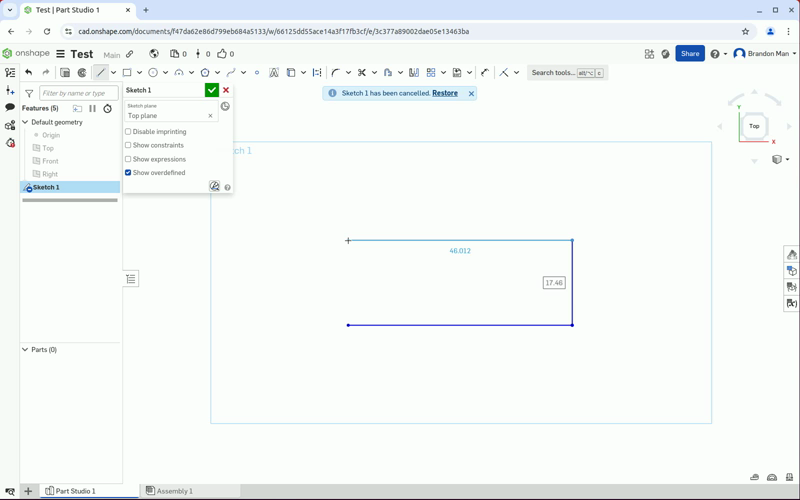
key_down(shift)
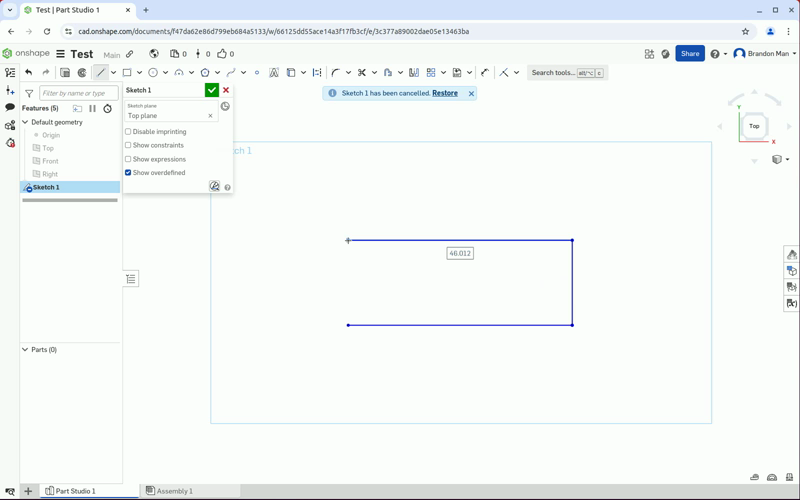
mouse_move(348, 325)
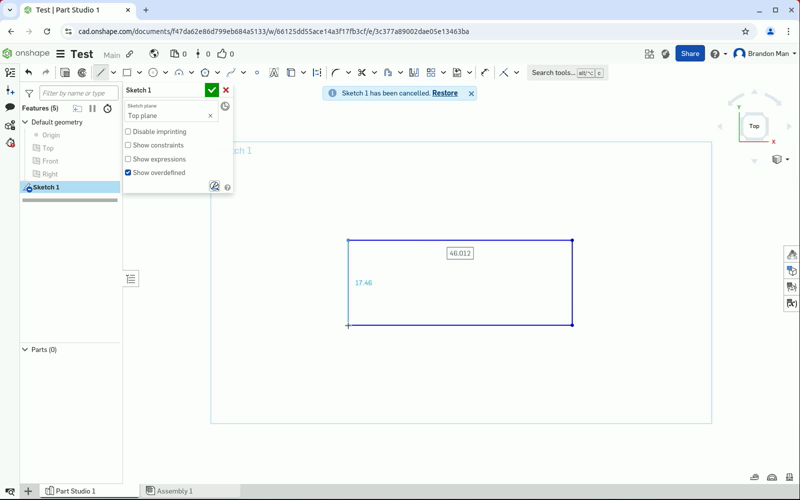
key_up(shift)
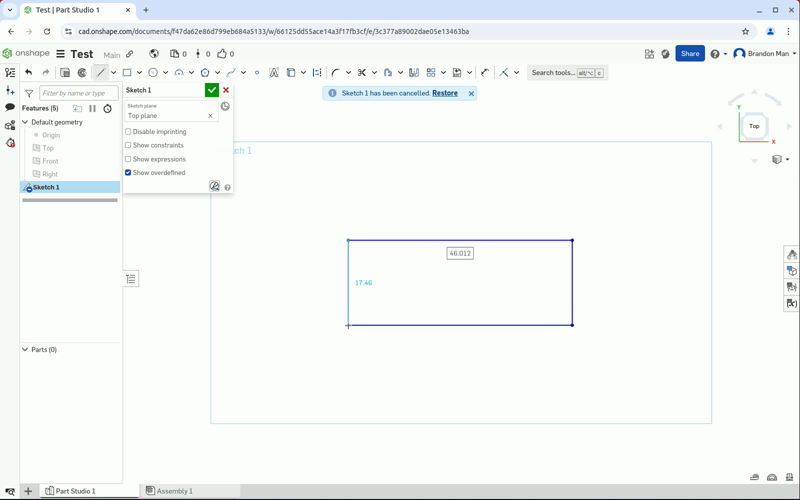
click(348, 325)
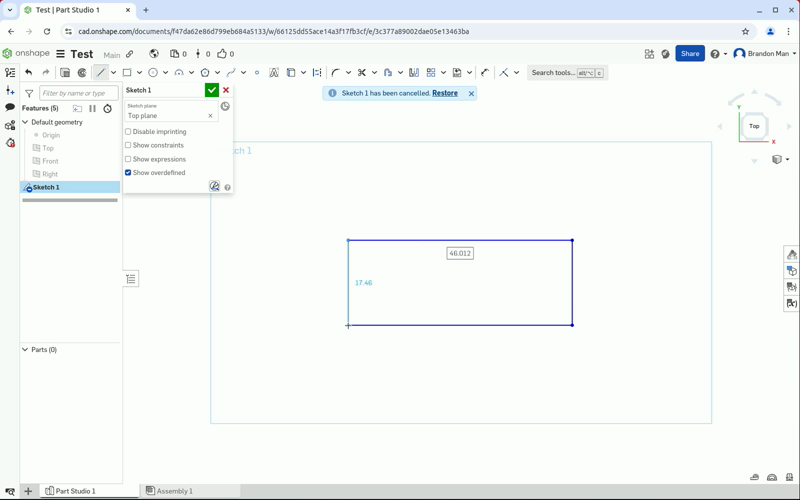
key(esc)
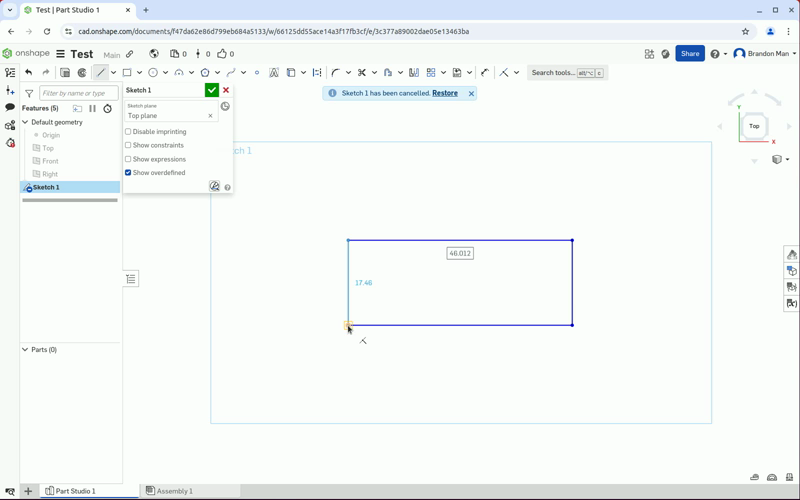
mouse_move(526, 306)
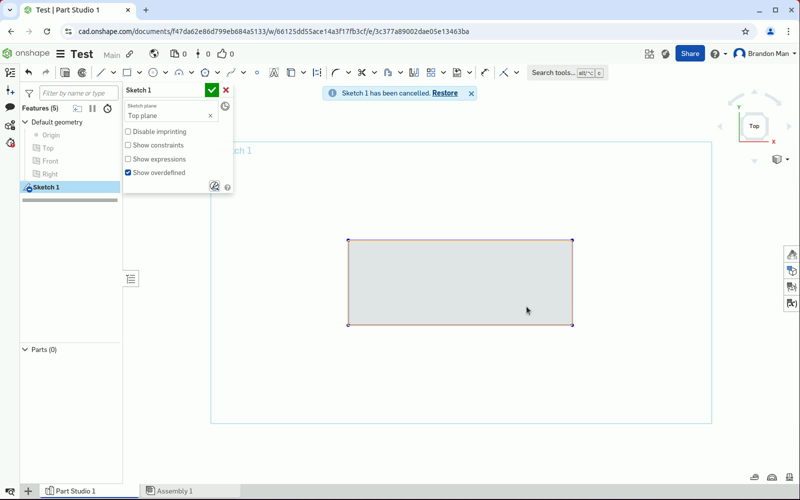
click(526, 306)
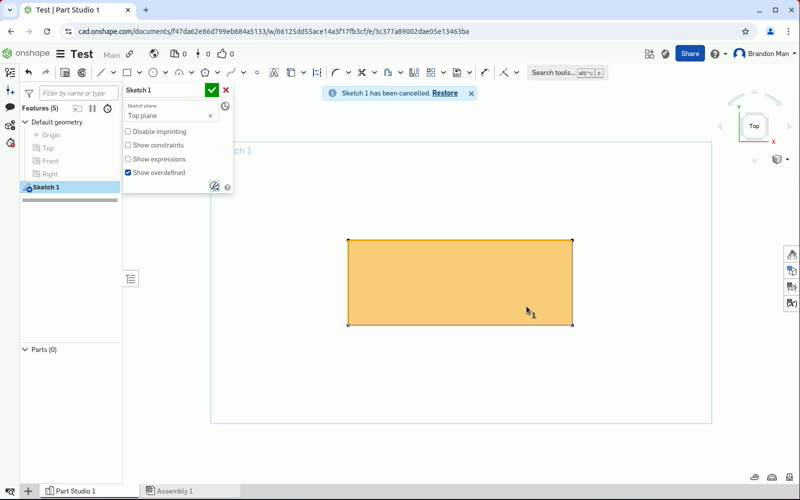
mouse_move(73, 352)
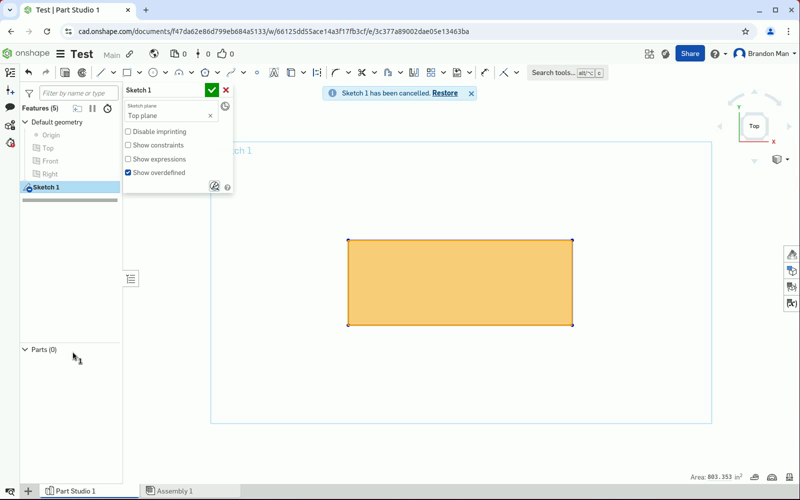
key(shift+y)
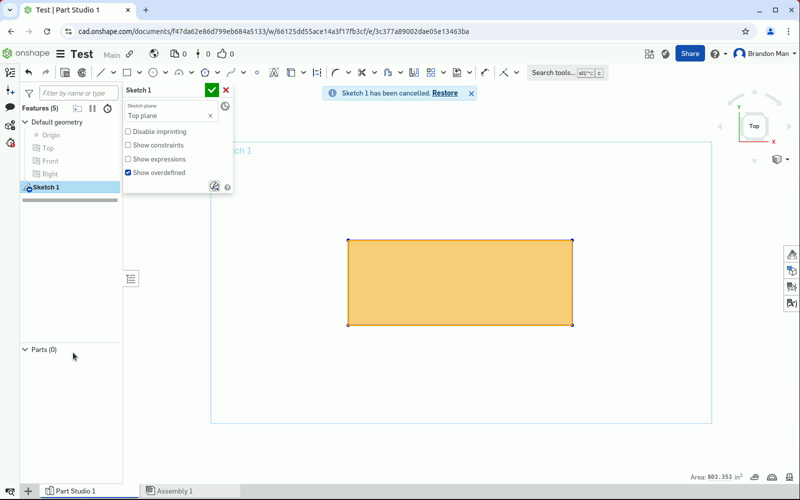
key(shift+e)
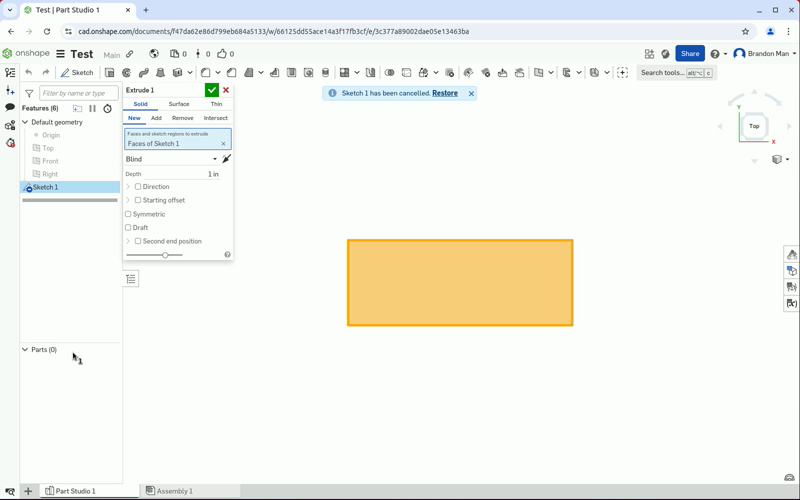
mouse_move(143, 106)
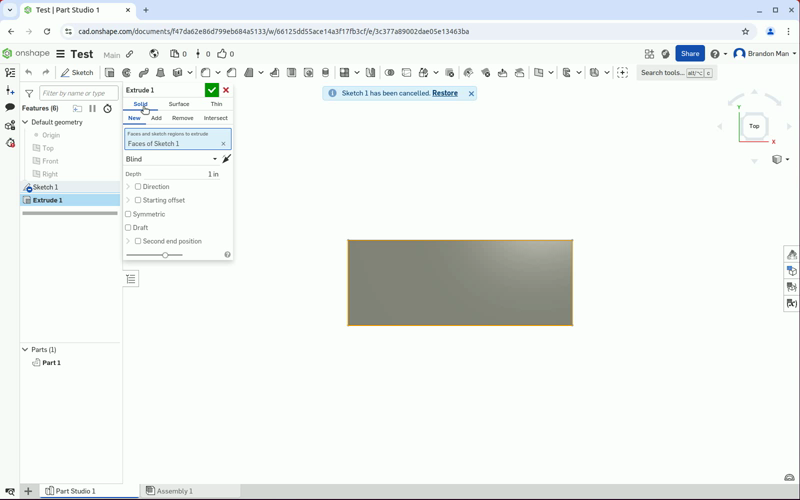
click(143, 106)
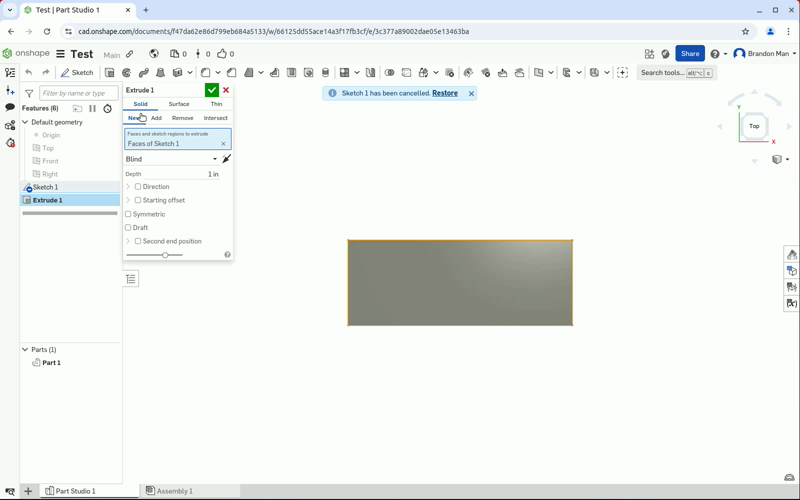
mouse_move(137, 120)
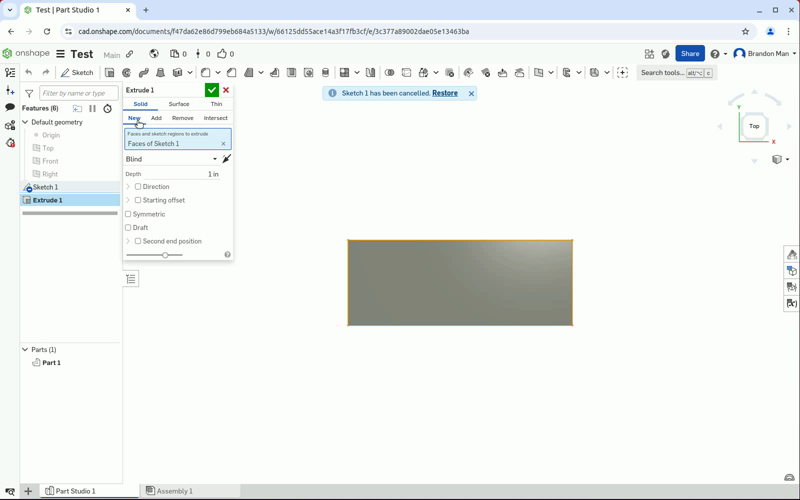
click(137, 120)
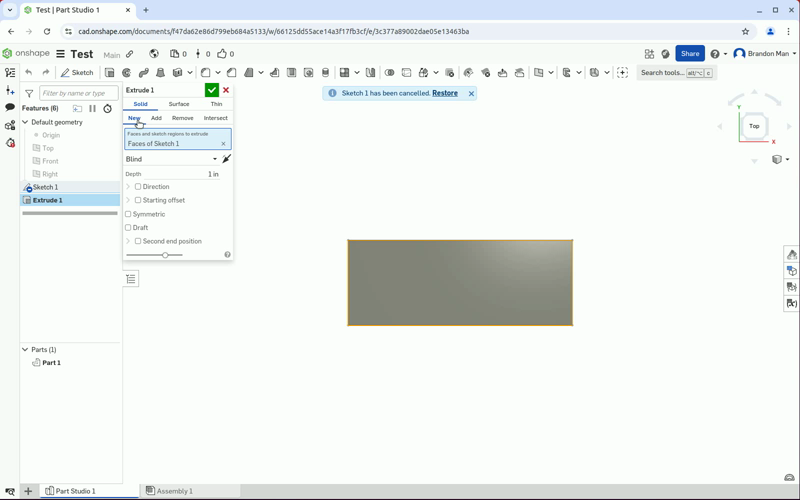
key(tab, 4)
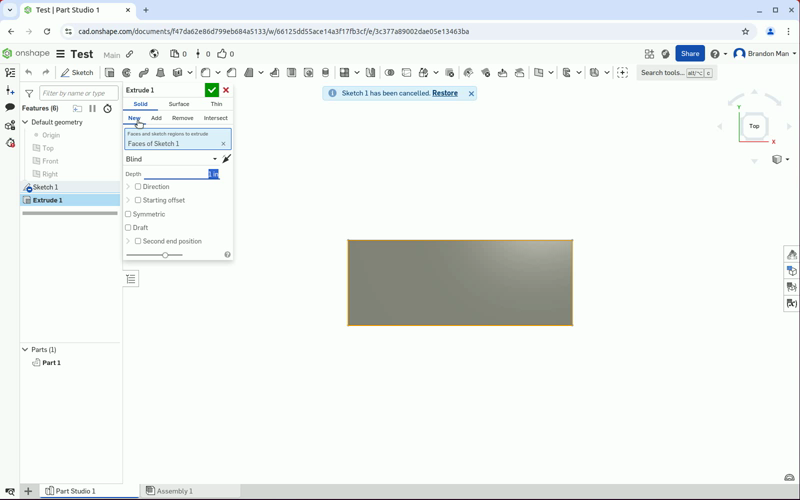
text(20.942)
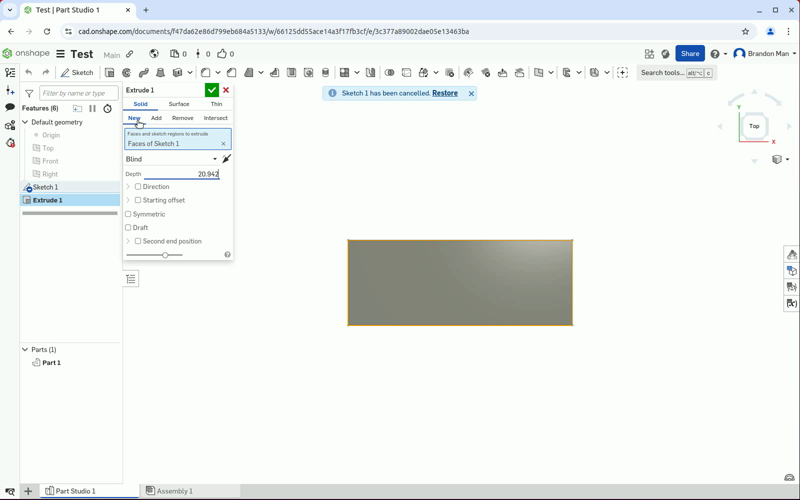
key(tab, 3)
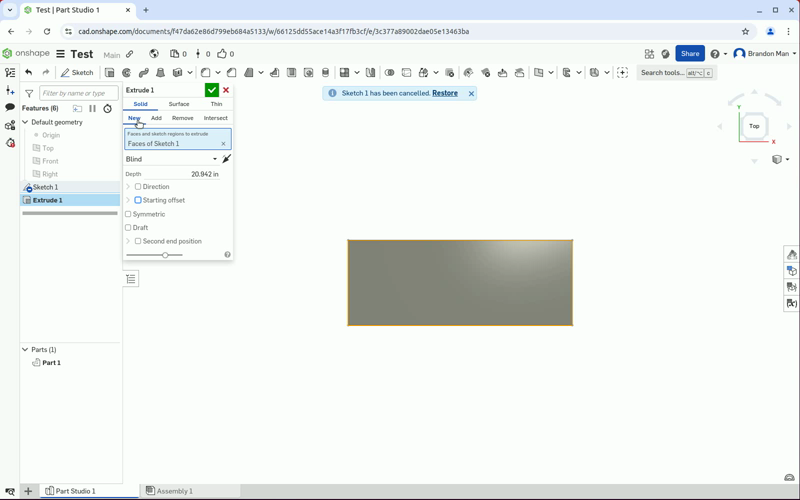
key(tab, 2)
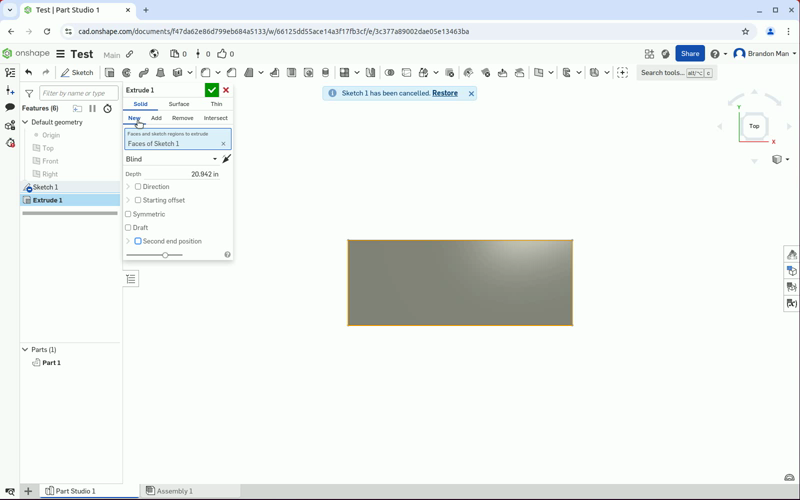
key(space)
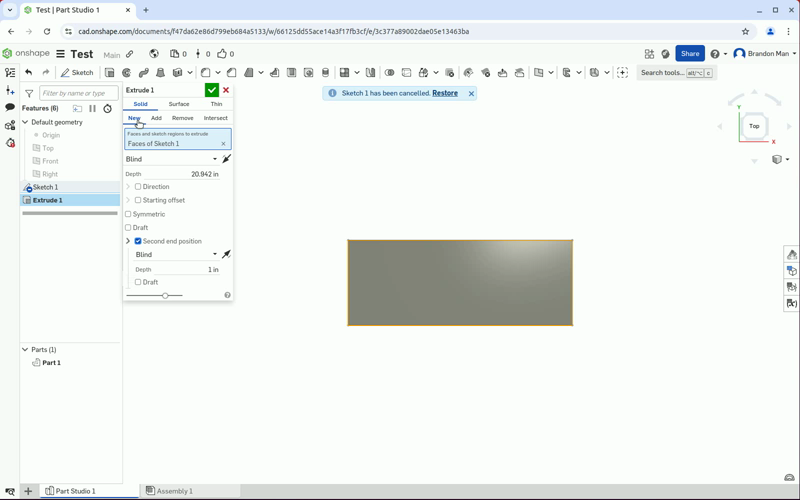
key(tab, 3)
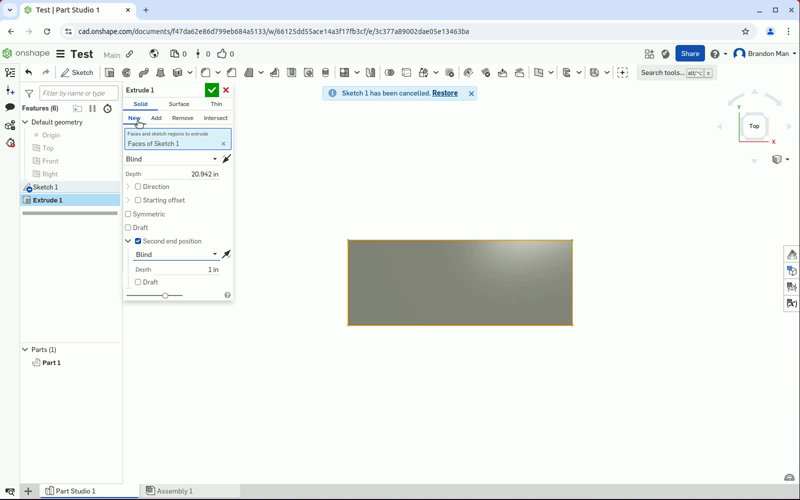
text(20.22)
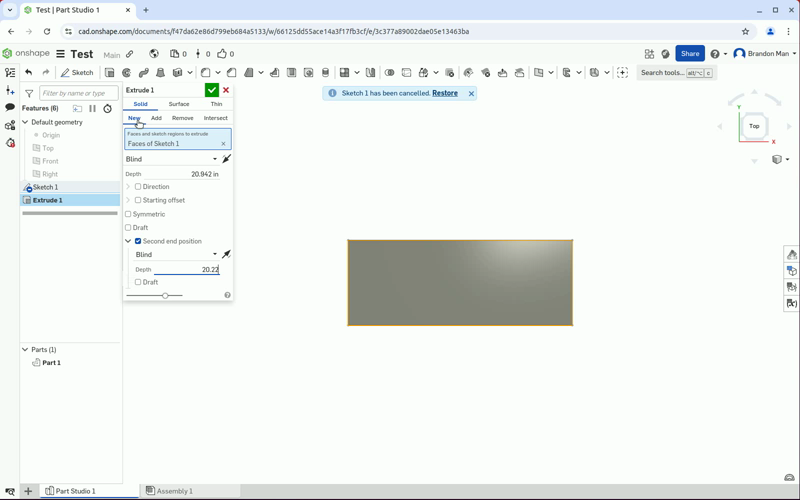
key(enter)
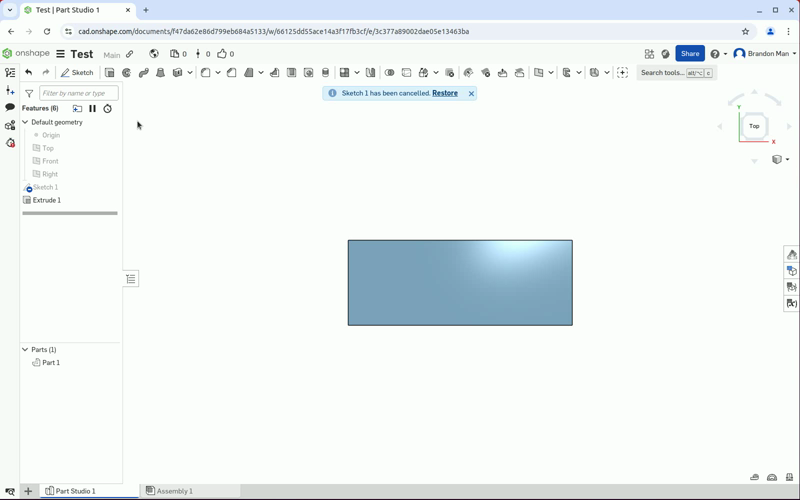
key(shift+h)
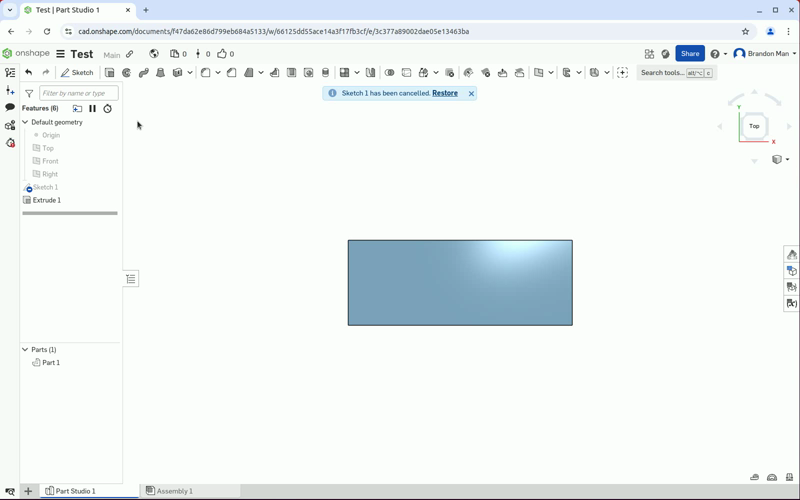
key(shift+h)
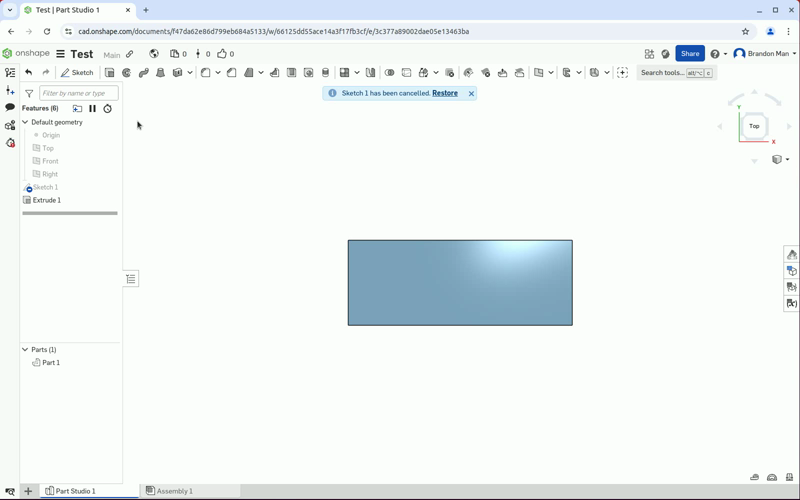
mouse_move(73, 189)
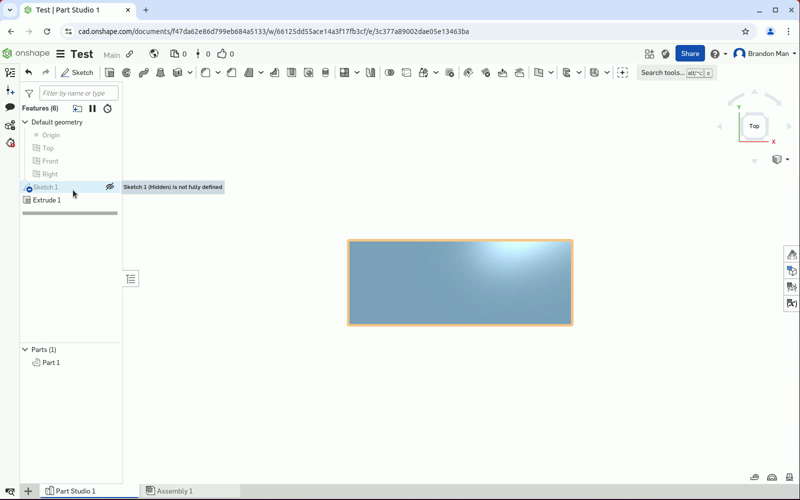
click(73, 189)
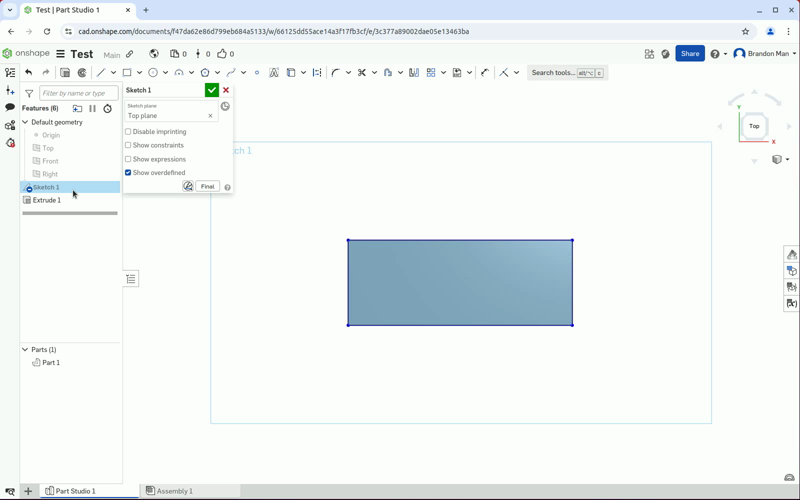
mouse_move(229, 92)
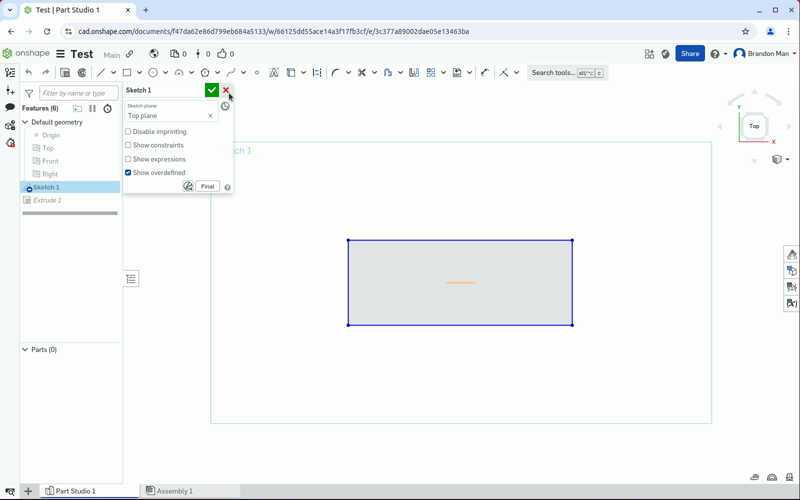
click(229, 92)
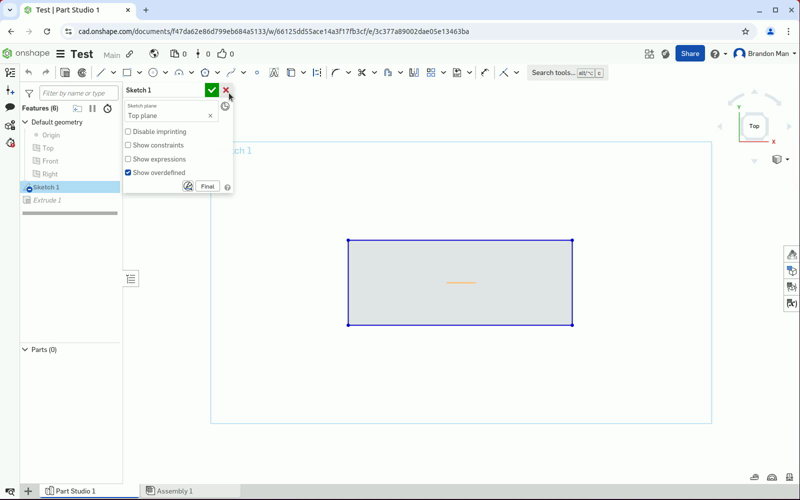
key(shift+s)
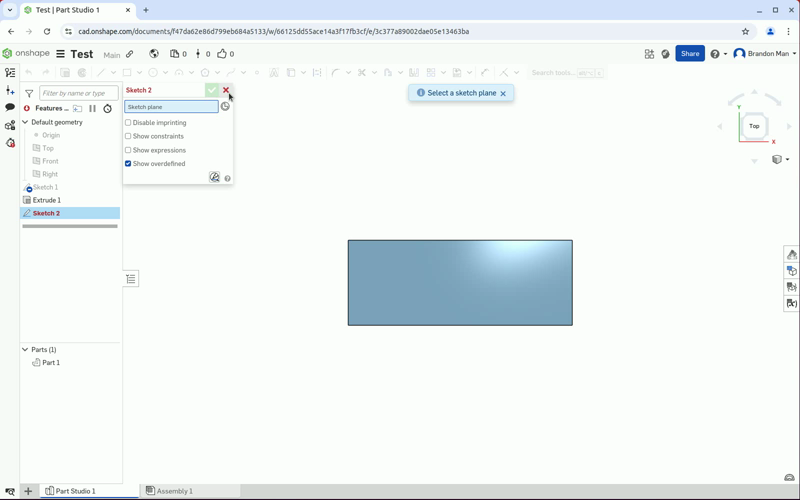
mouse_move(73, 150)
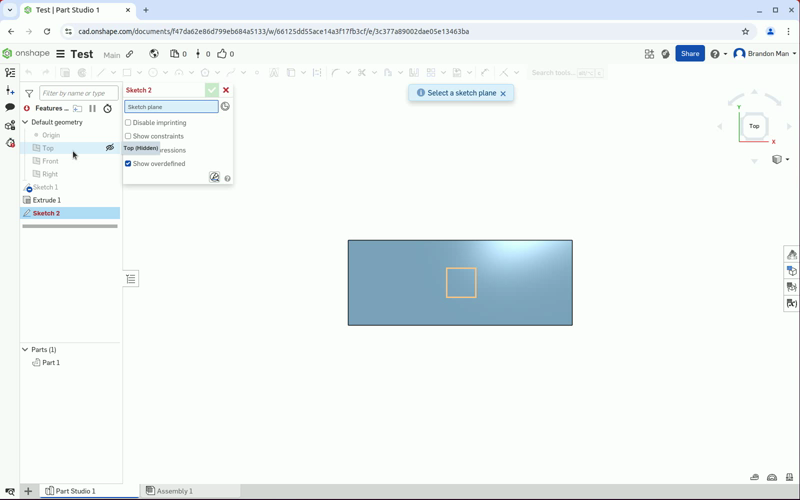
click(73, 150)
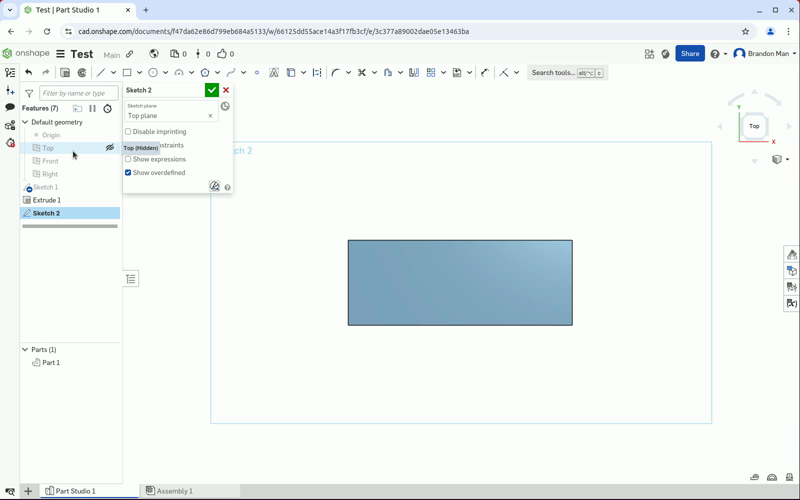
mouse_move(73, 352)
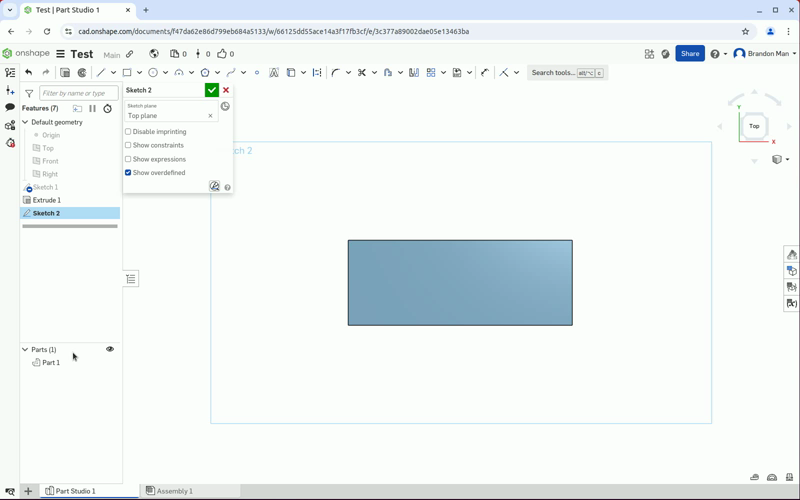
key(y)
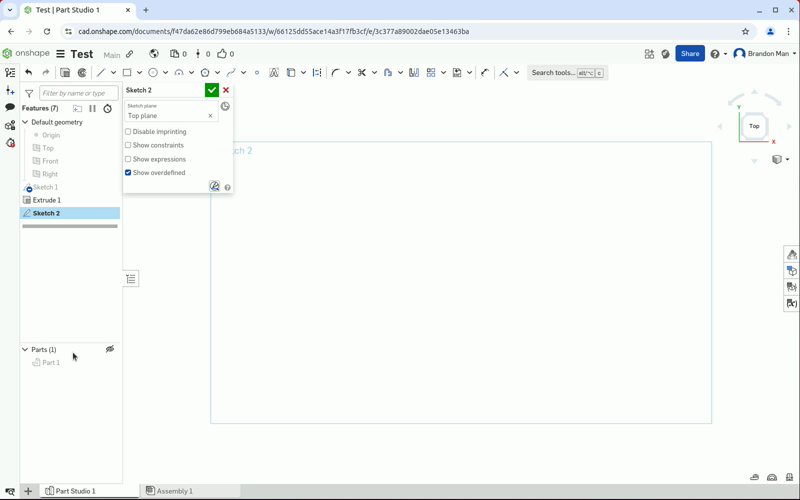
key(l)
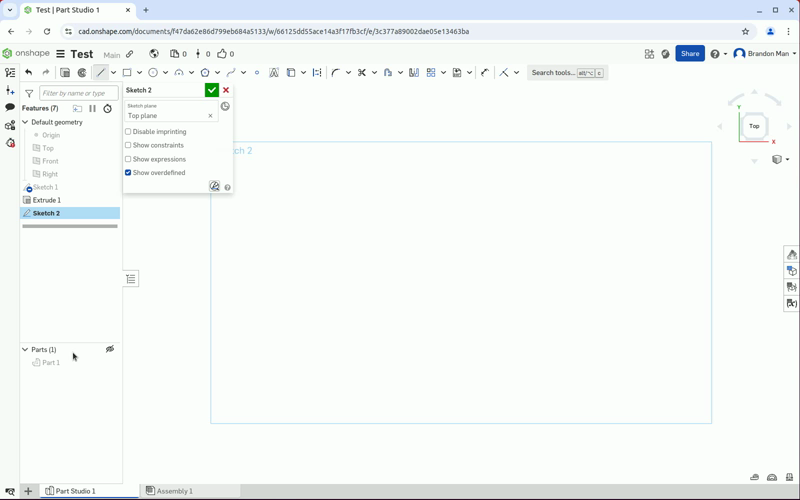
key_down(shift)
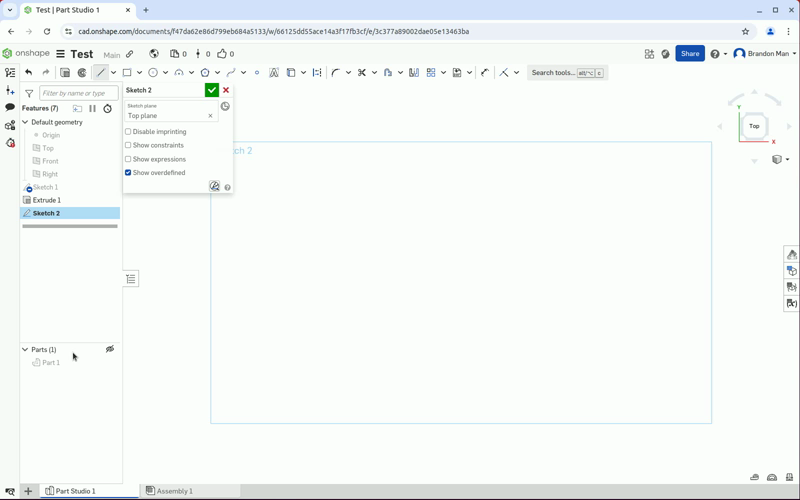
mouse_move(349, 324)
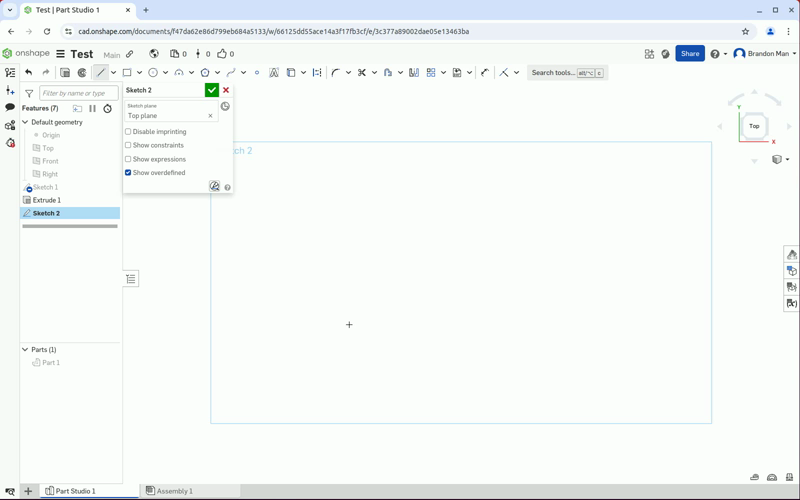
click(349, 324)
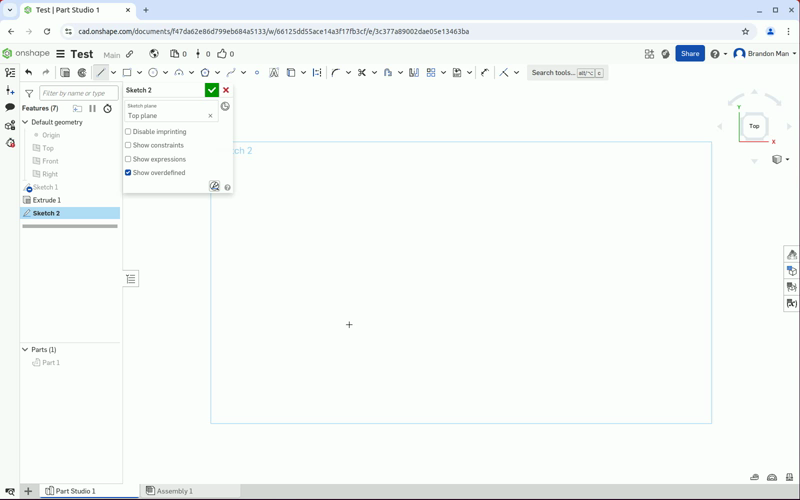
key_up(shift)
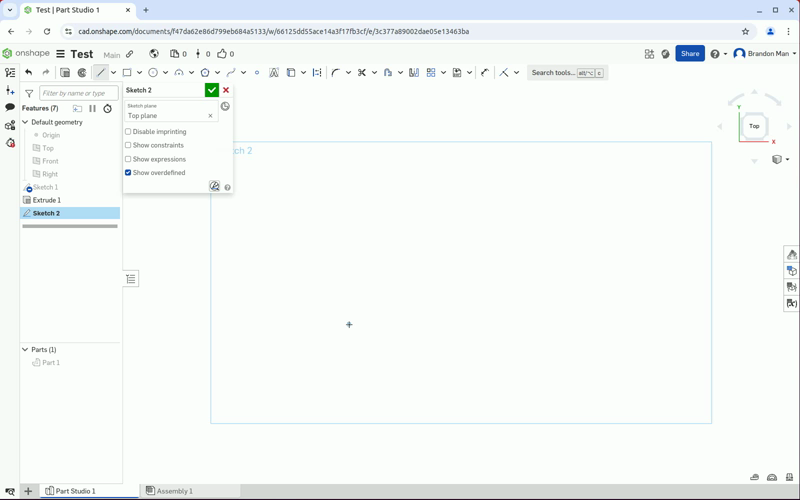
key_down(shift)
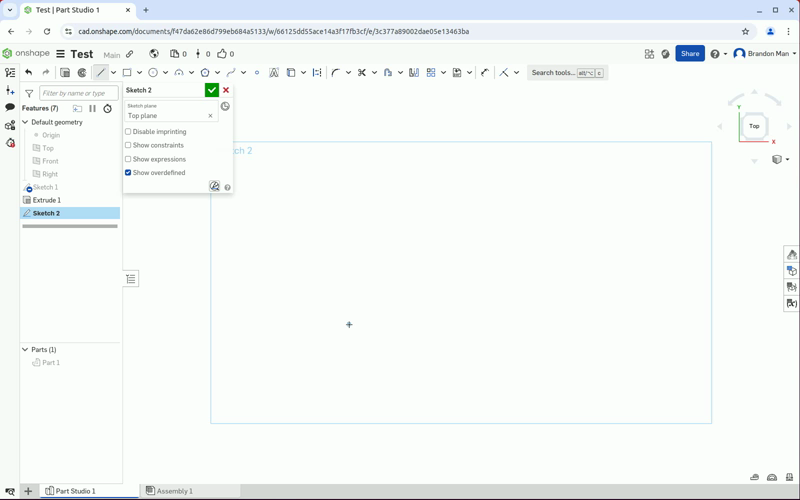
mouse_move(379, 324)
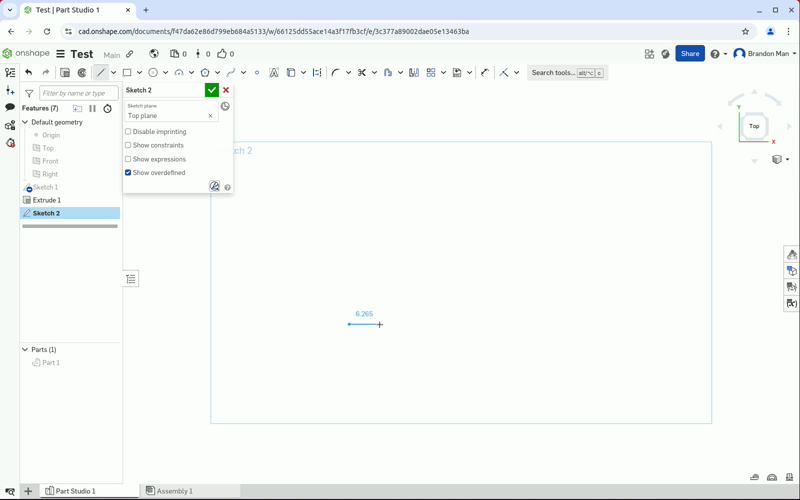
mouse_move(400, 324)
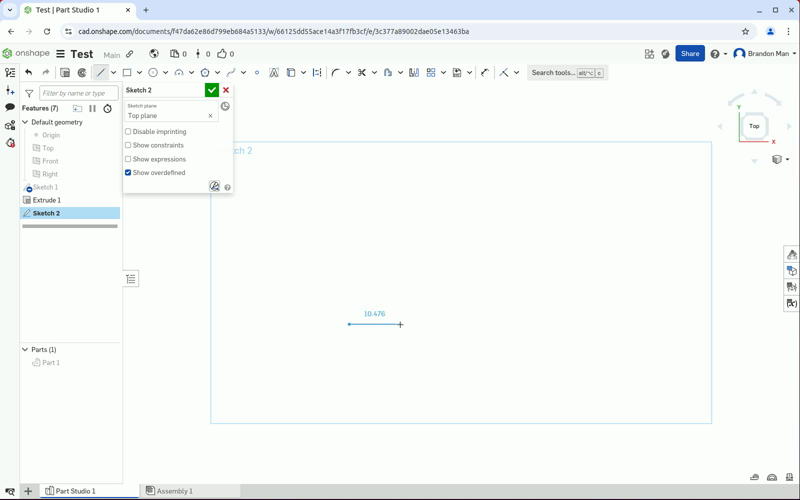
click(400, 324)
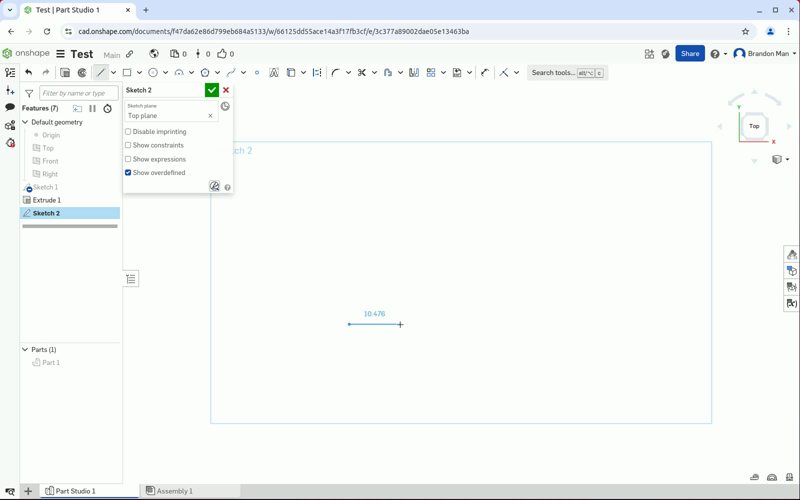
key_up(shift)
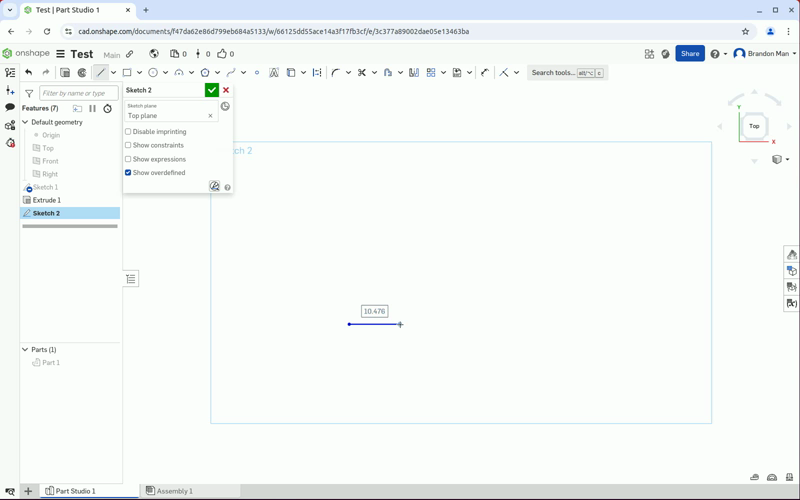
key_down(shift)
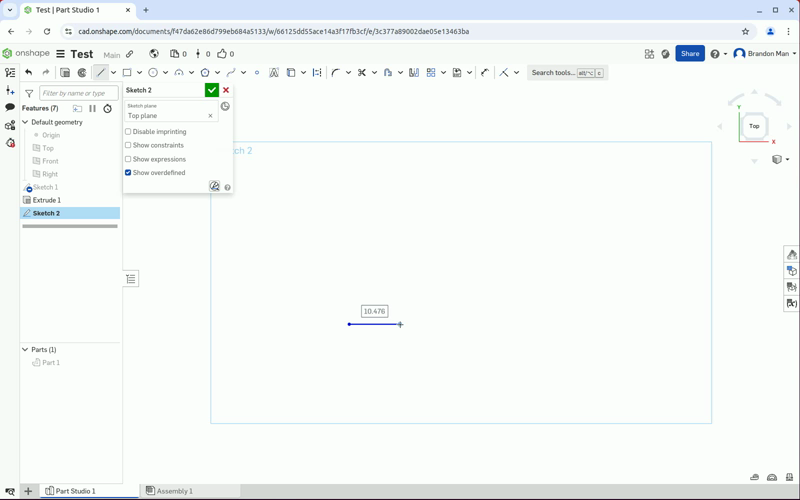
mouse_move(400, 241)
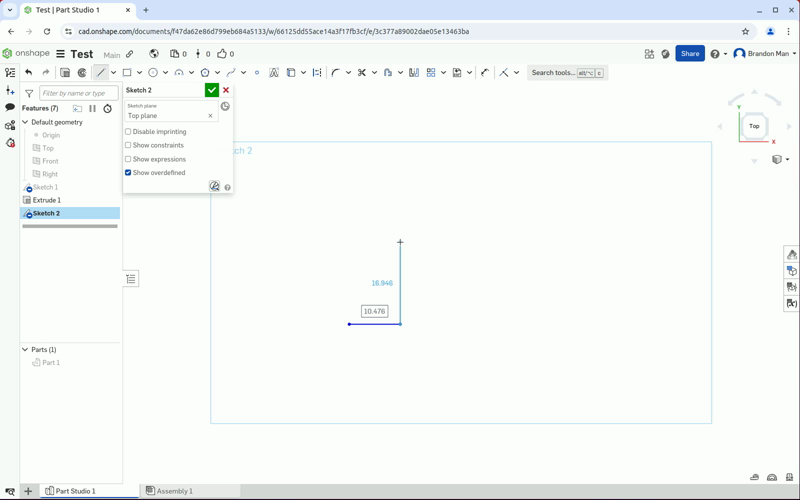
click(400, 241)
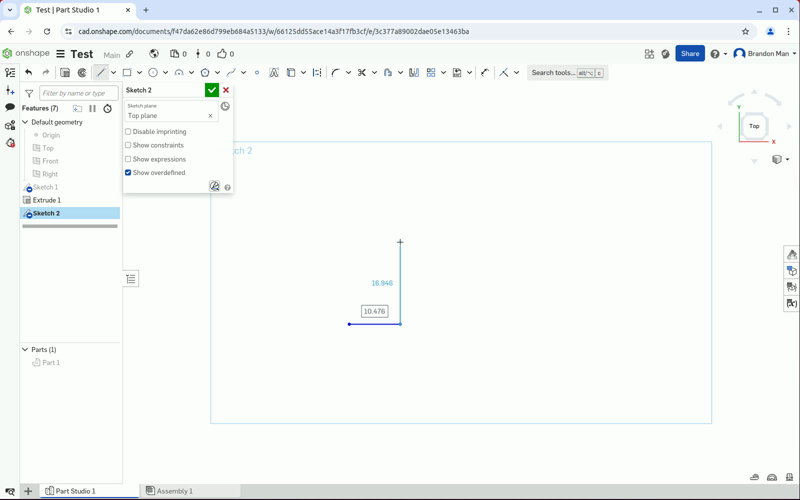
key_up(shift)
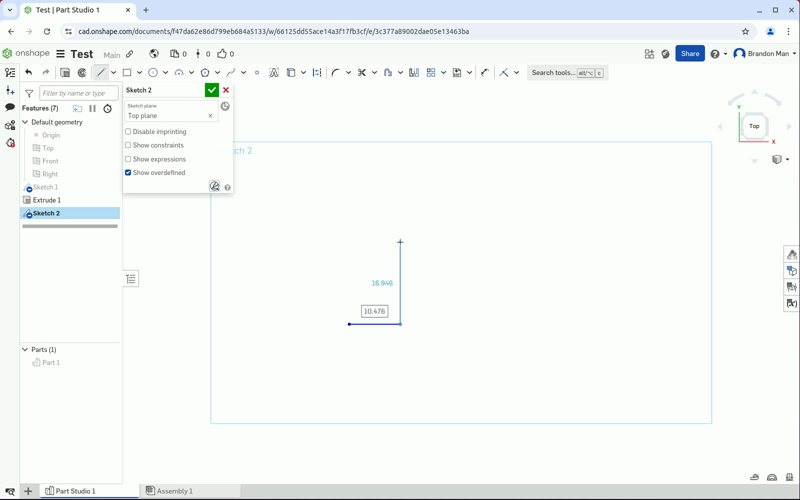
key_down(shift)
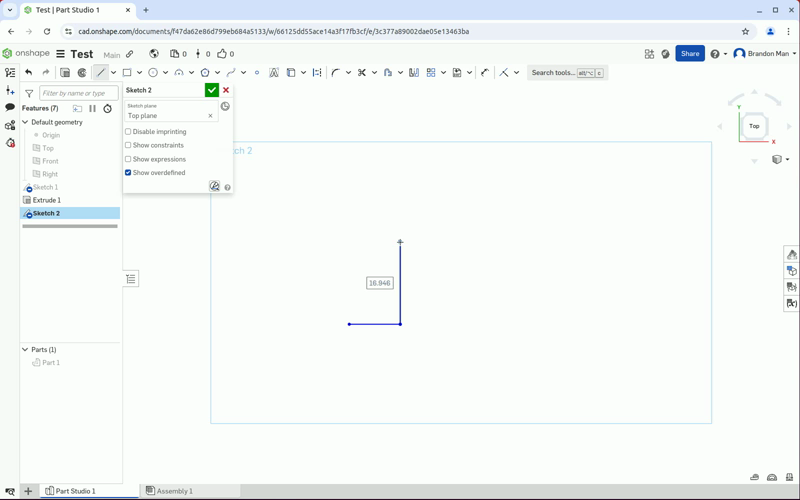
mouse_move(430, 241)
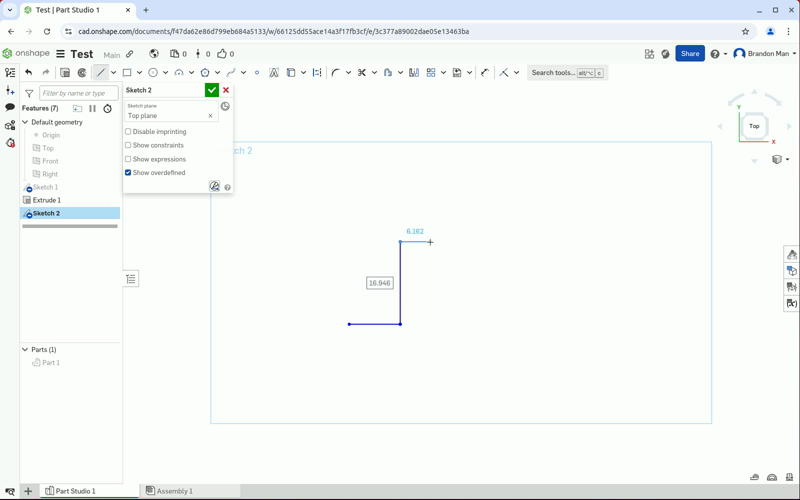
mouse_move(349, 241)
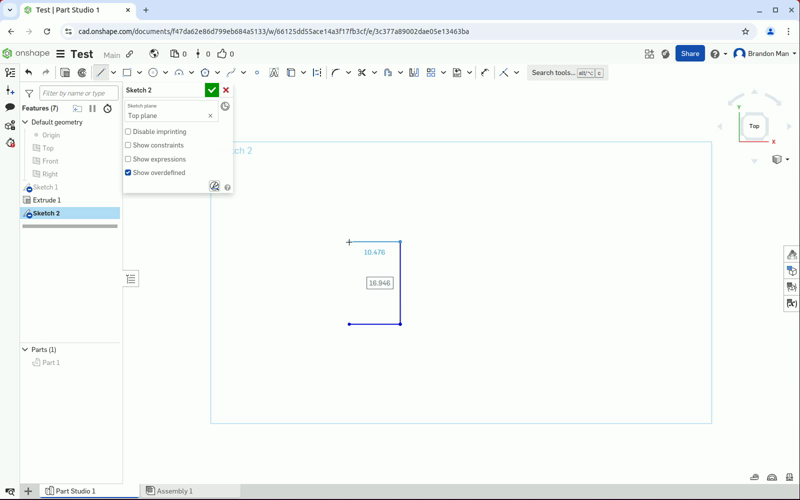
click(349, 241)
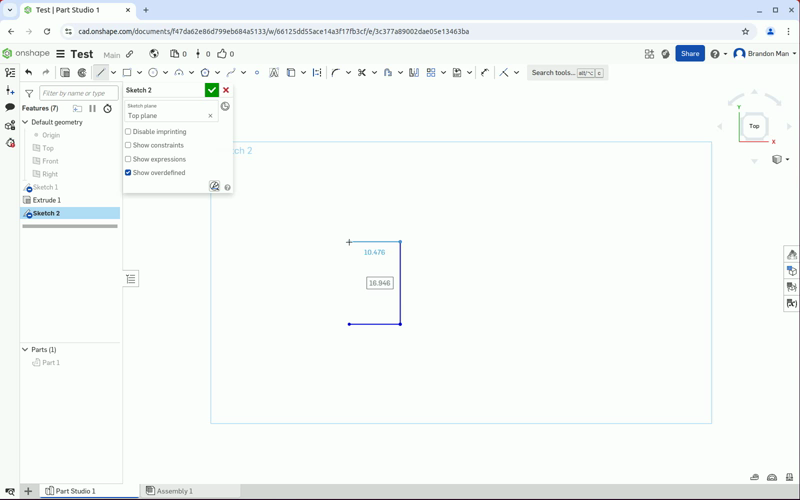
key_up(shift)
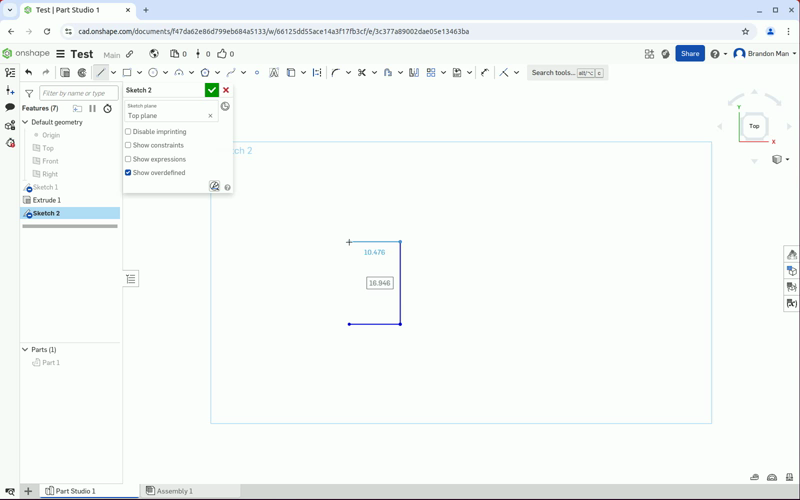
key_down(shift)
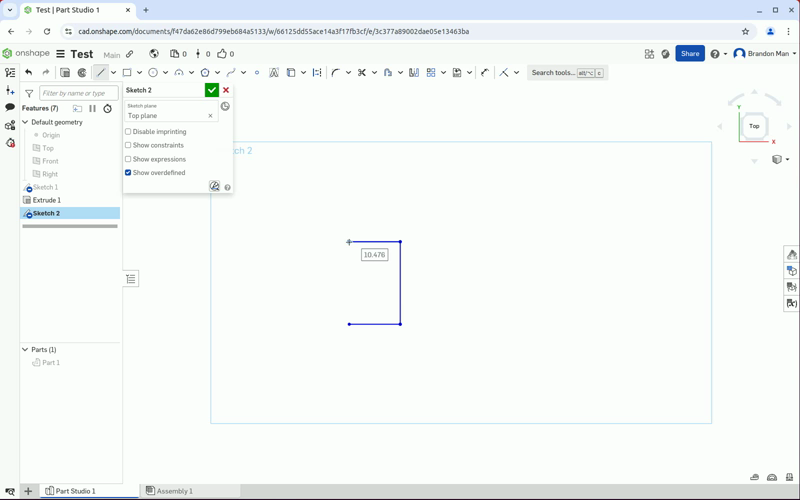
mouse_move(349, 324)
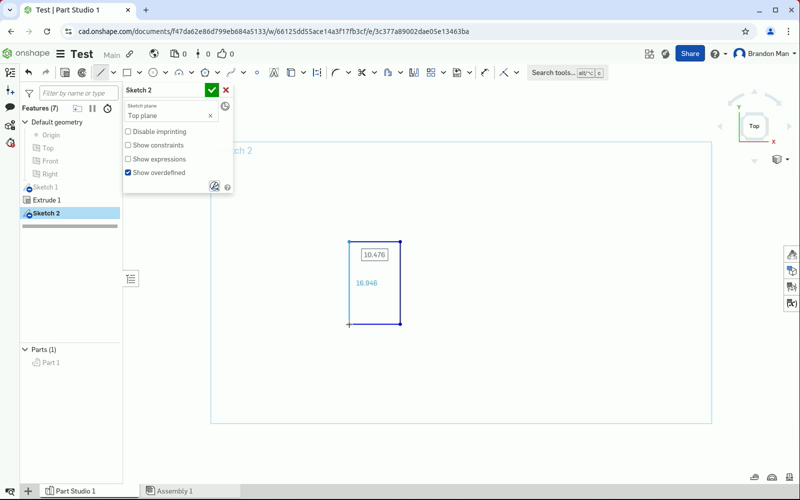
key_up(shift)
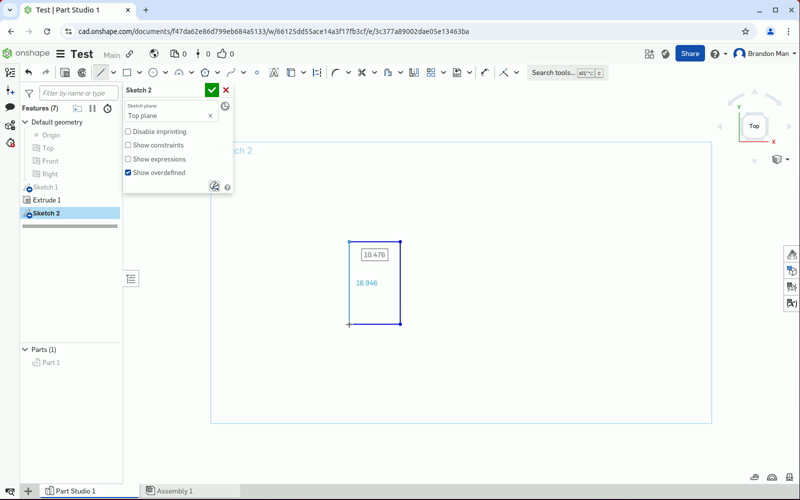
click(349, 324)
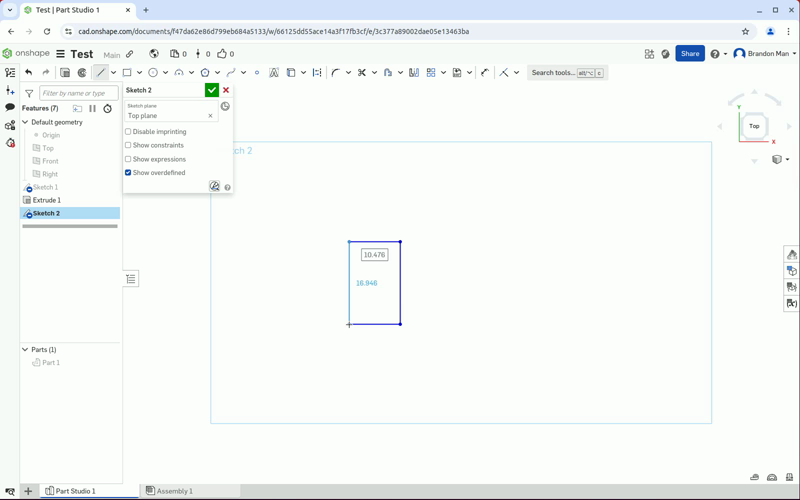
key(esc)
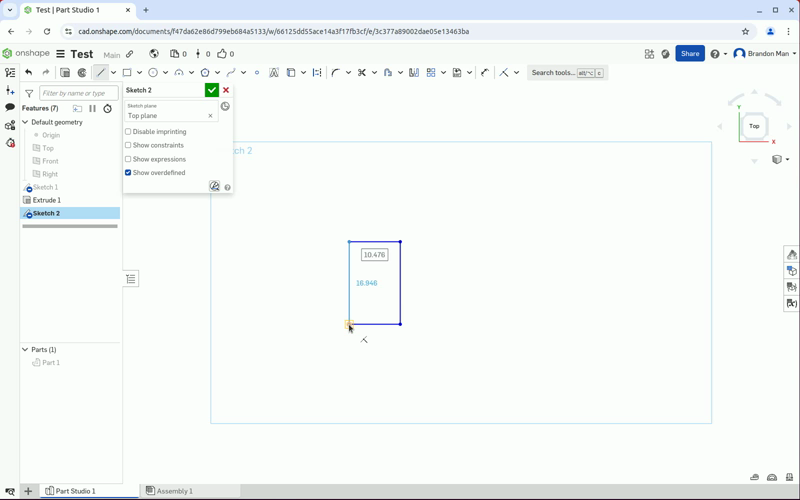
mouse_move(392, 256)
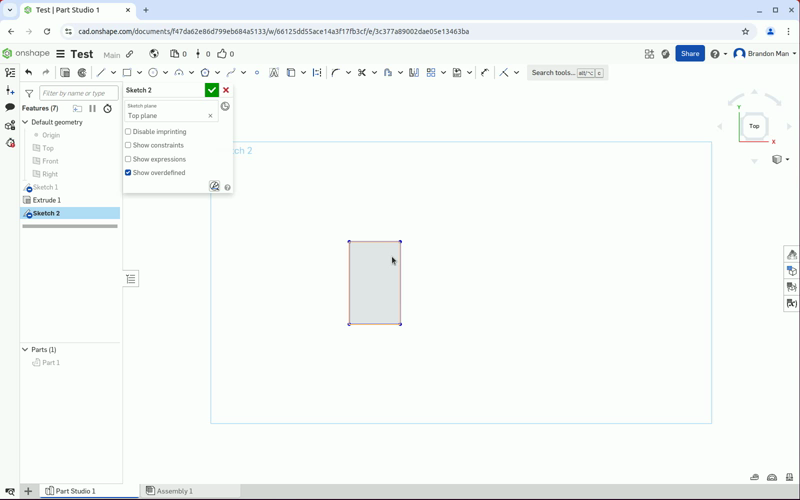
click(392, 256)
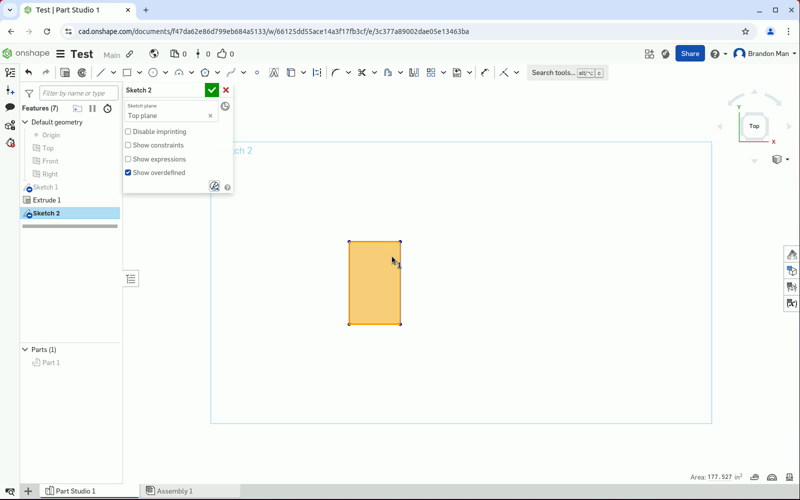
mouse_move(73, 352)
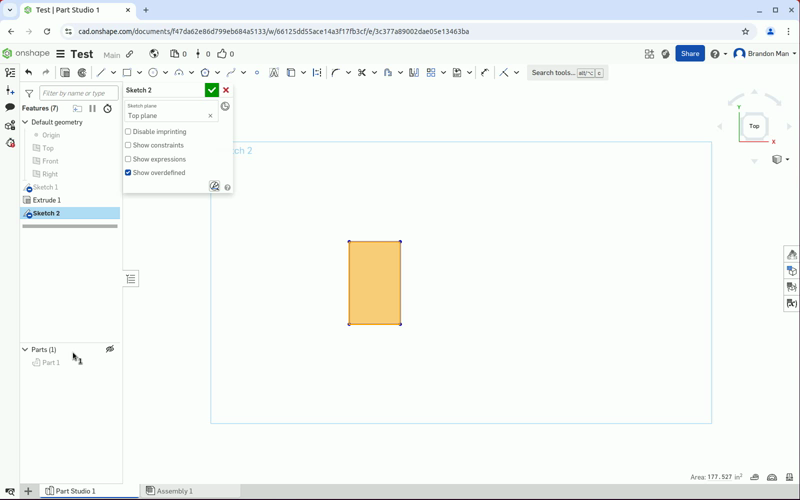
key(shift+y)
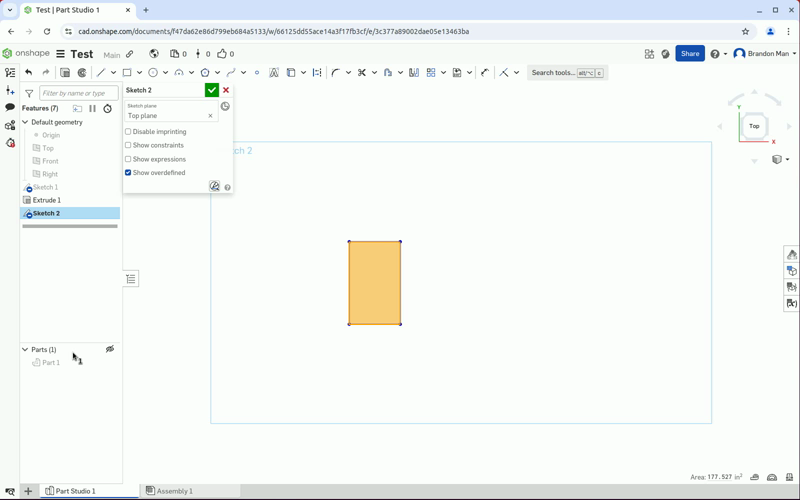
key(shift+e)
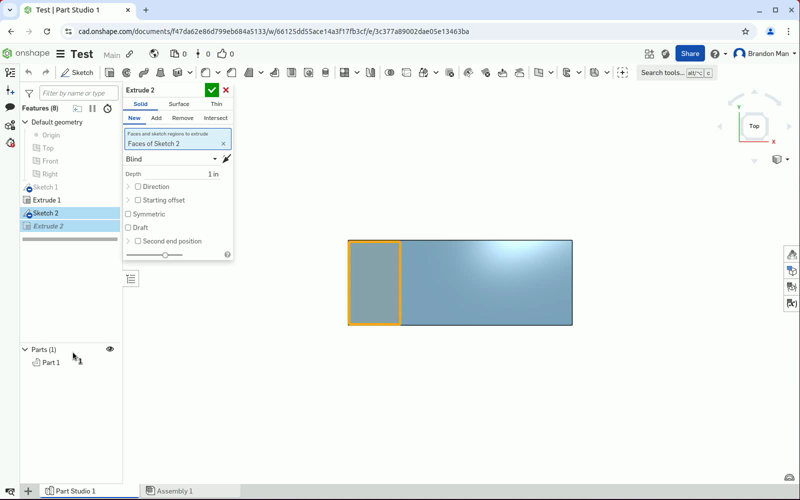
mouse_move(143, 106)
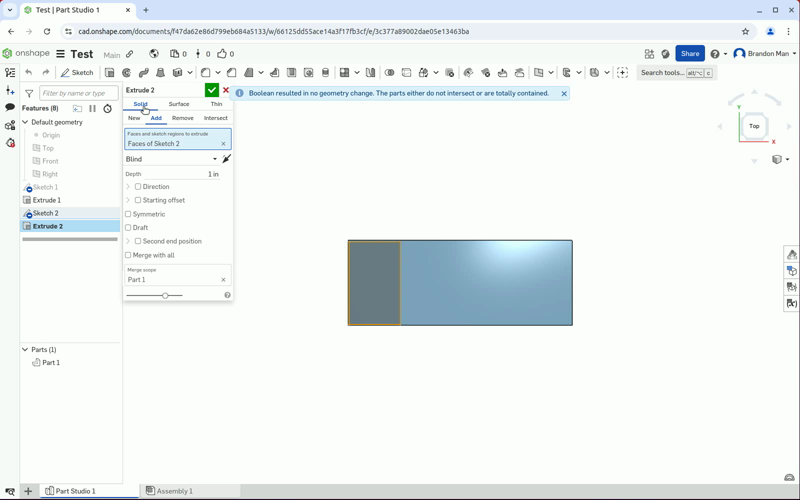
click(143, 106)
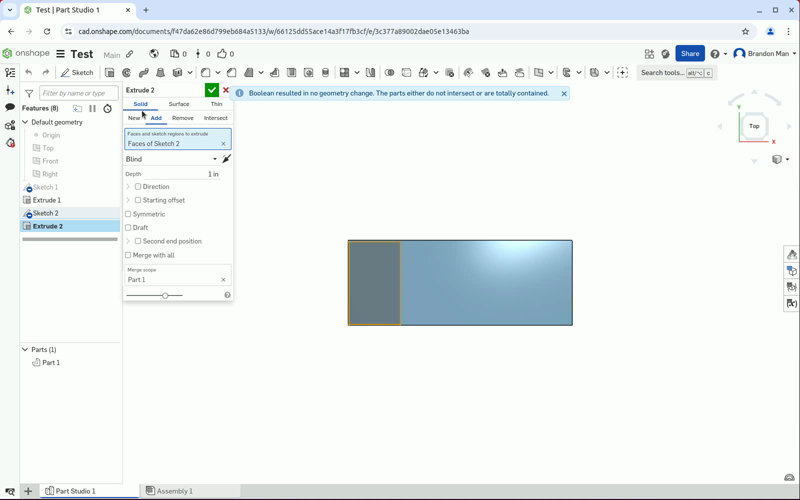
mouse_move(137, 120)
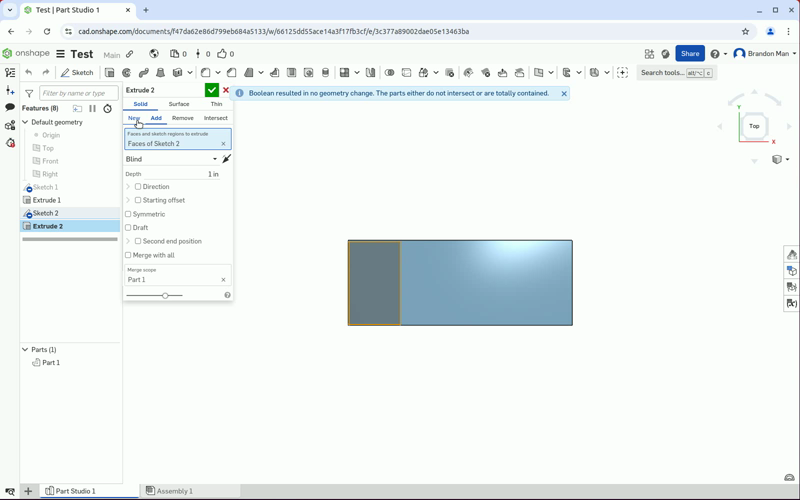
click(137, 120)
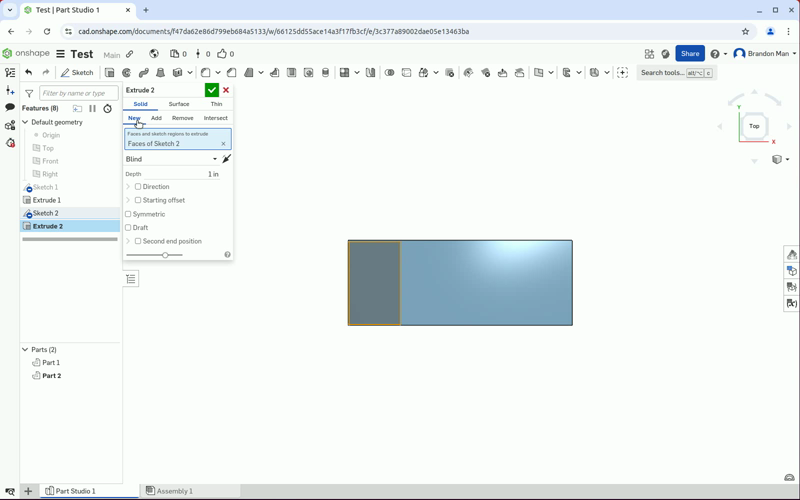
key(tab, 4)
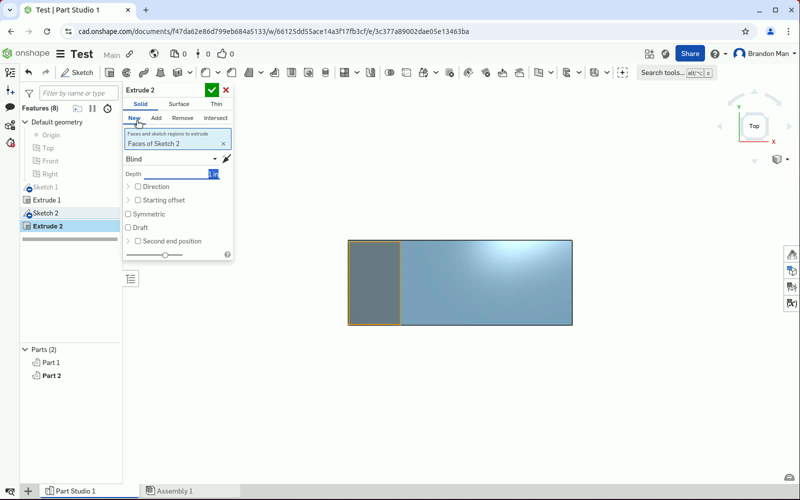
text(20.22)
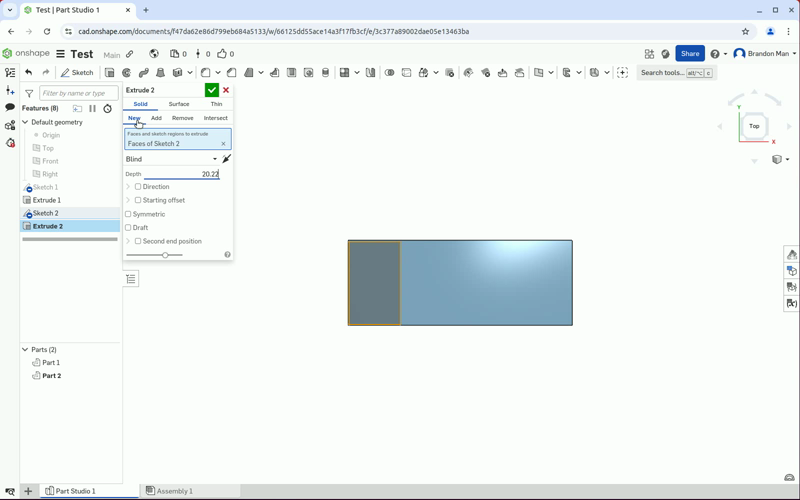
key(enter)
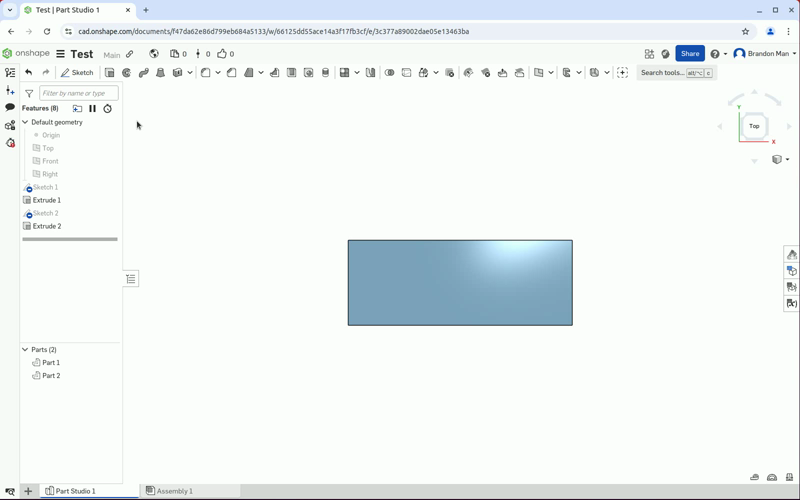
key(shift+h)
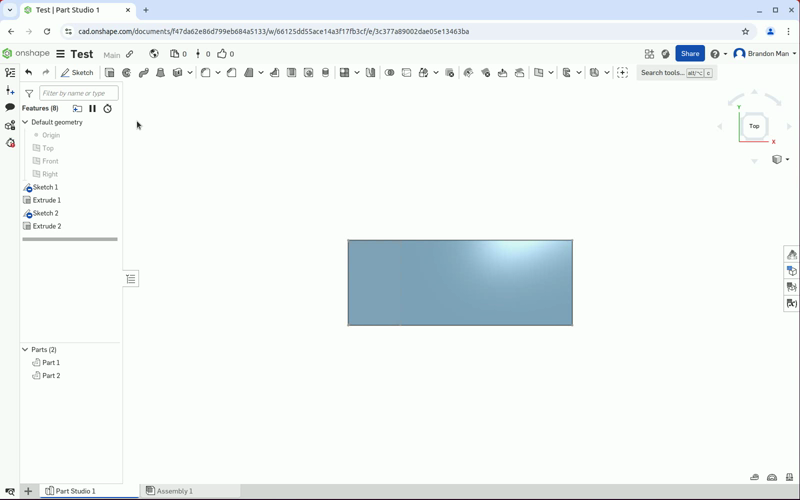
key(shift+h)
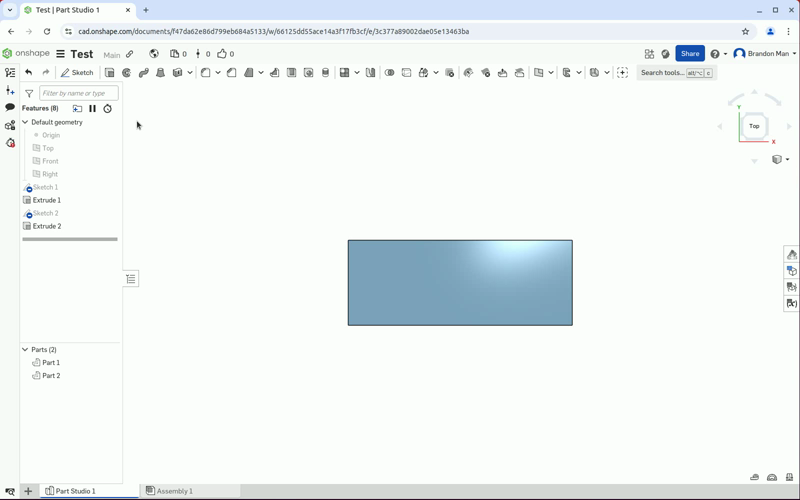
mouse_move(73, 189)
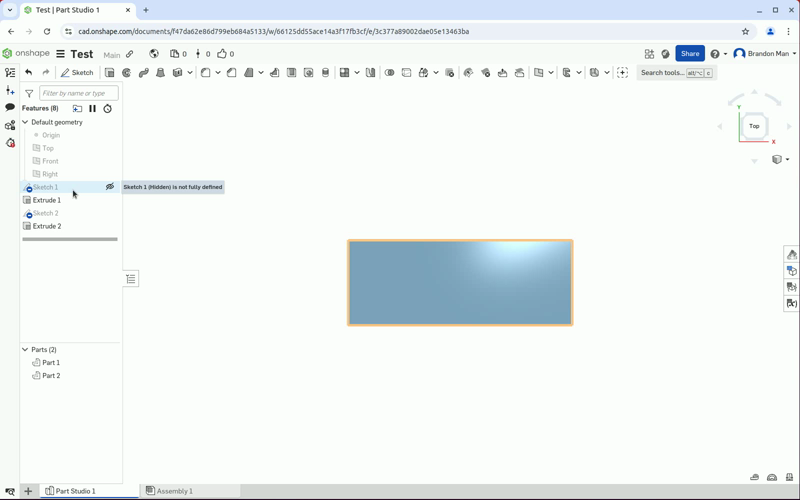
click(73, 189)
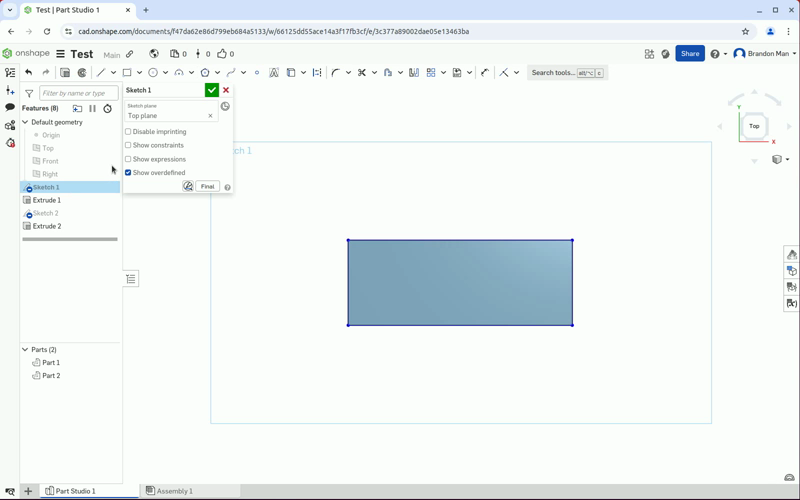
mouse_move(229, 92)
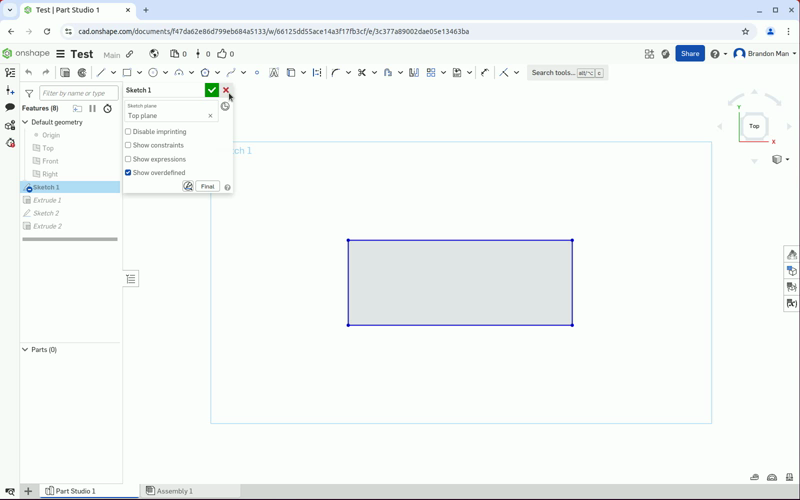
click(229, 92)
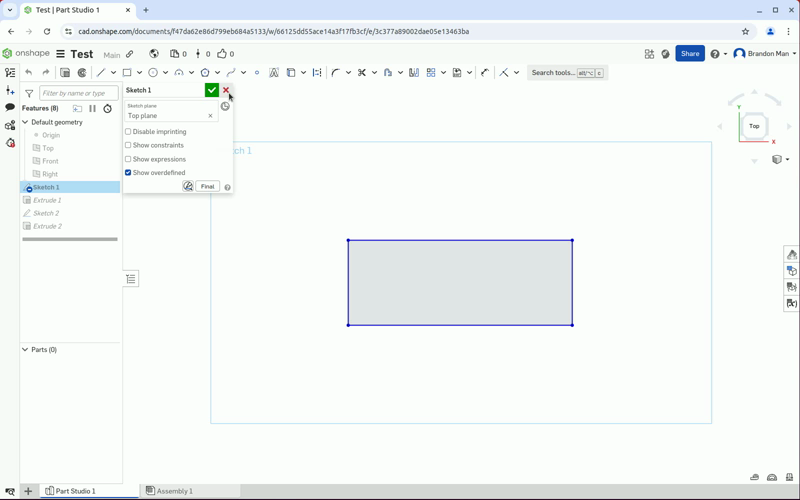
key(shift+s)
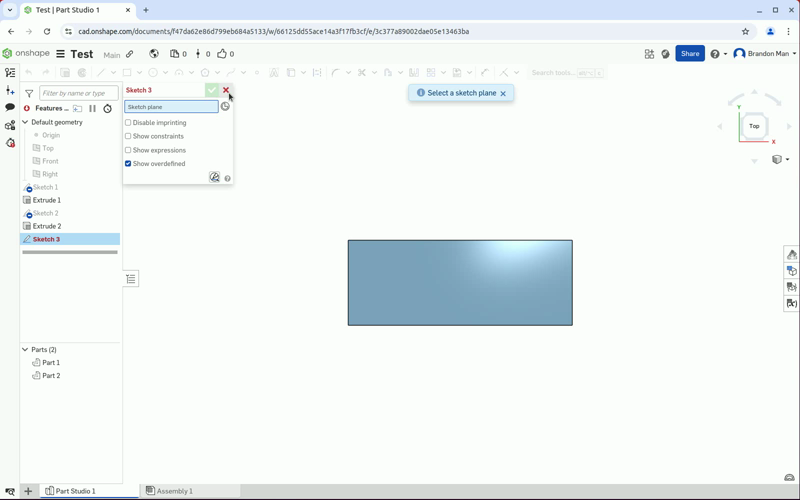
mouse_move(73, 150)
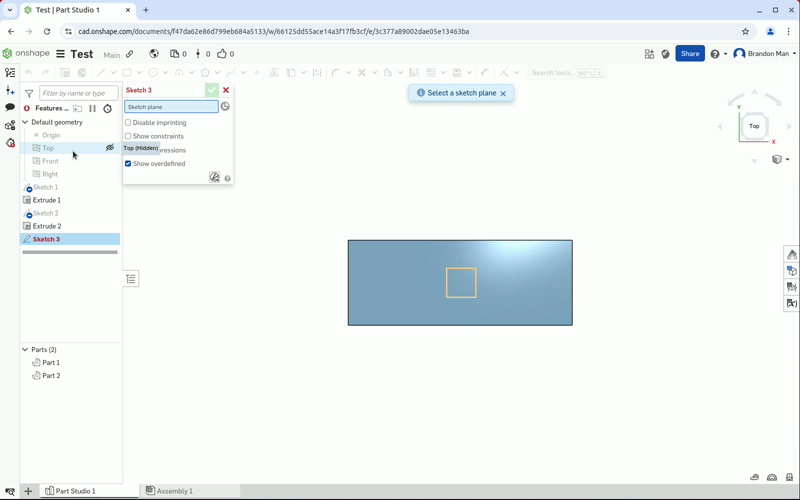
click(73, 150)
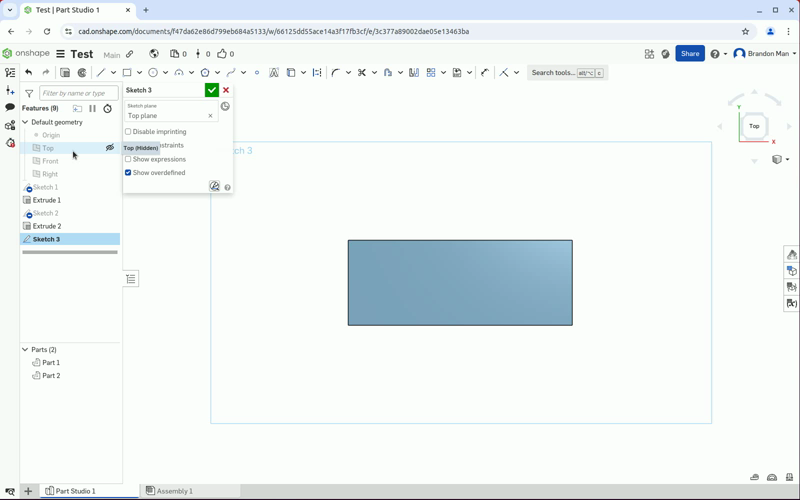
mouse_move(73, 352)
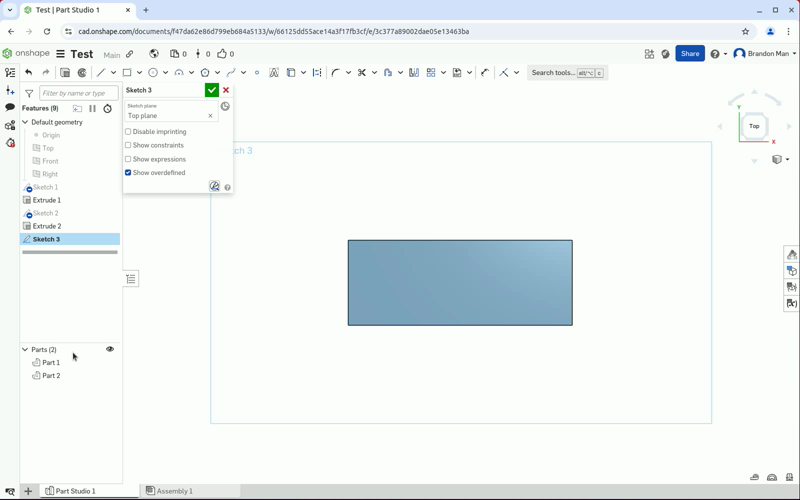
key(y)
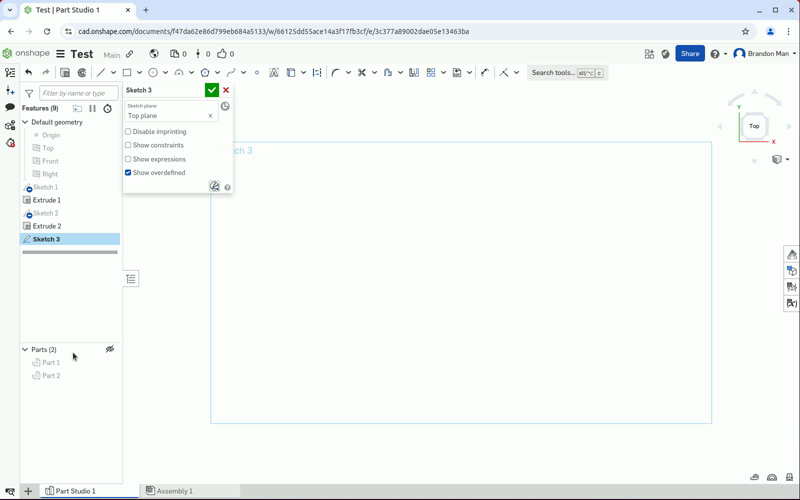
key(c)
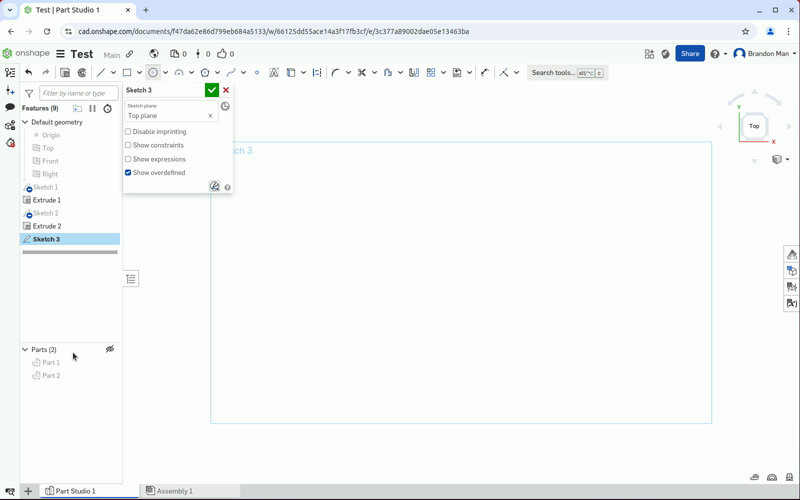
key_down(shift)
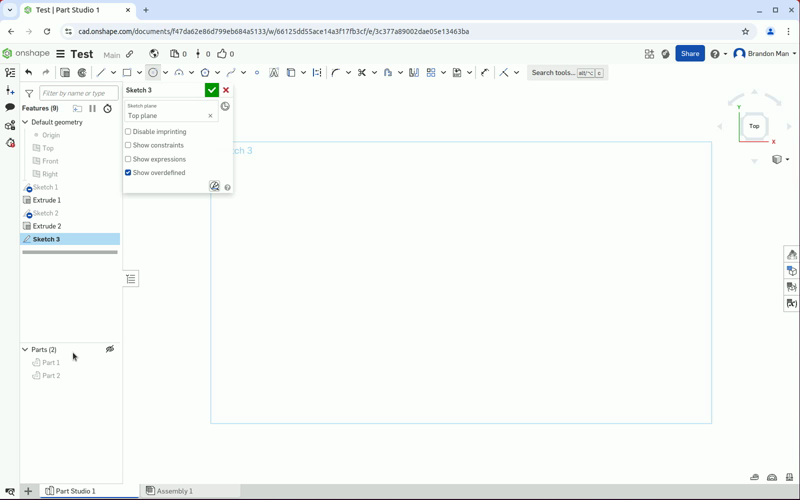
mouse_move(567, 318)
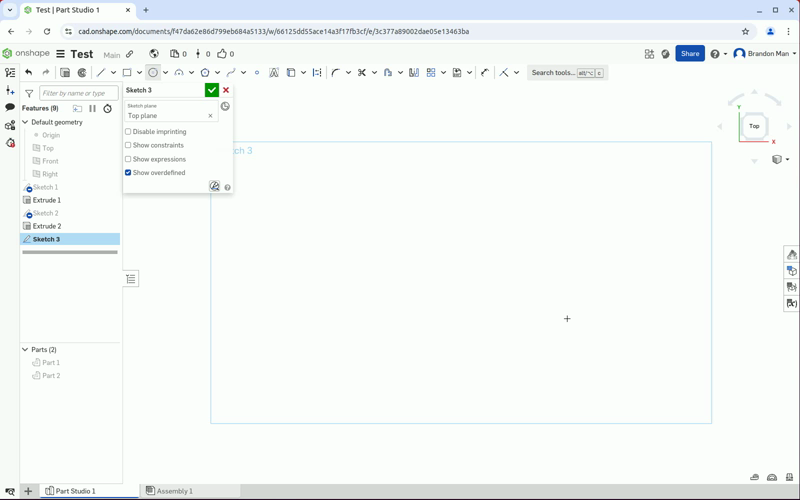
click(567, 318)
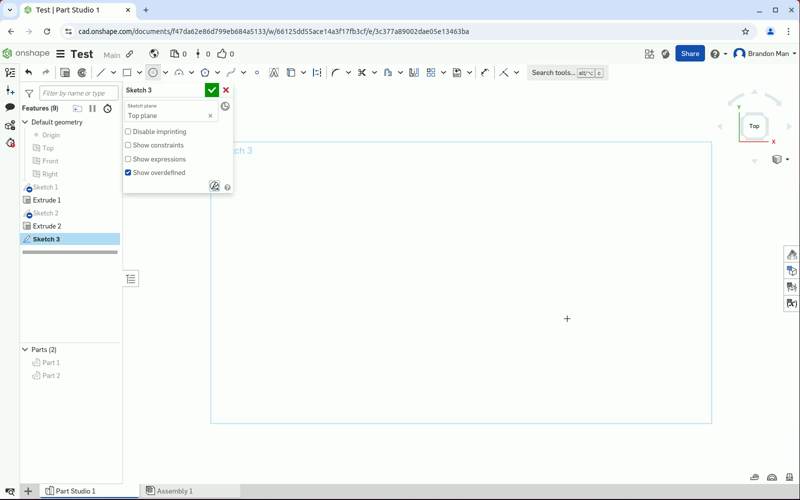
key_up(shift)
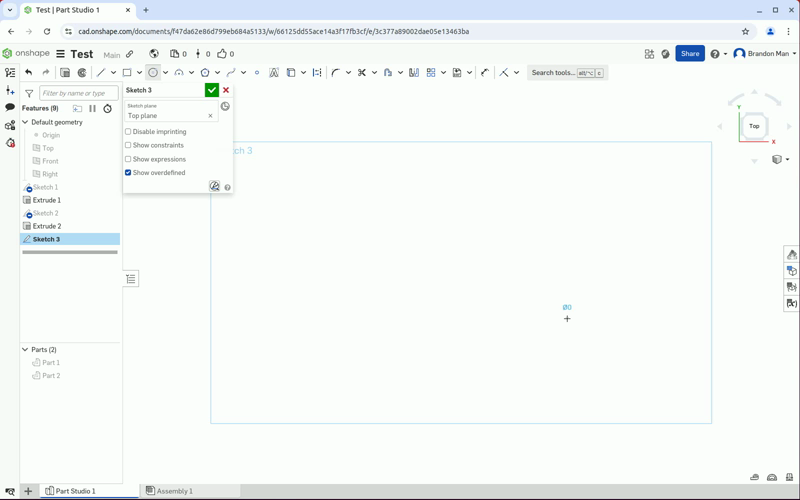
mouse_move(570, 318)
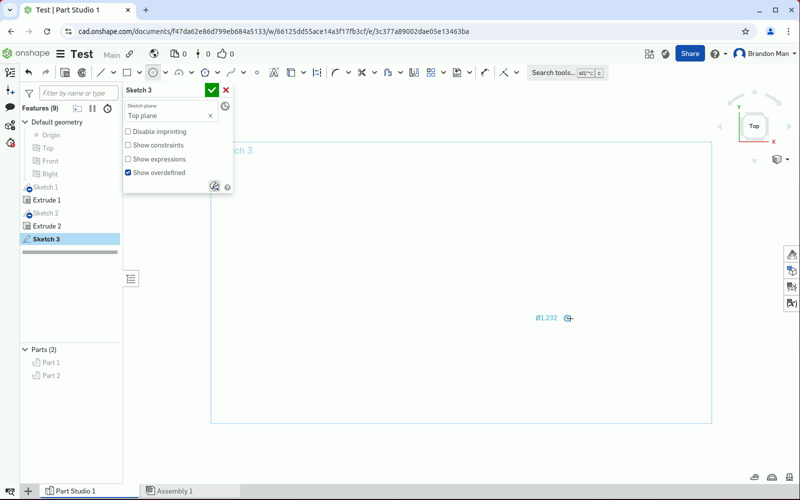
click(570, 318)
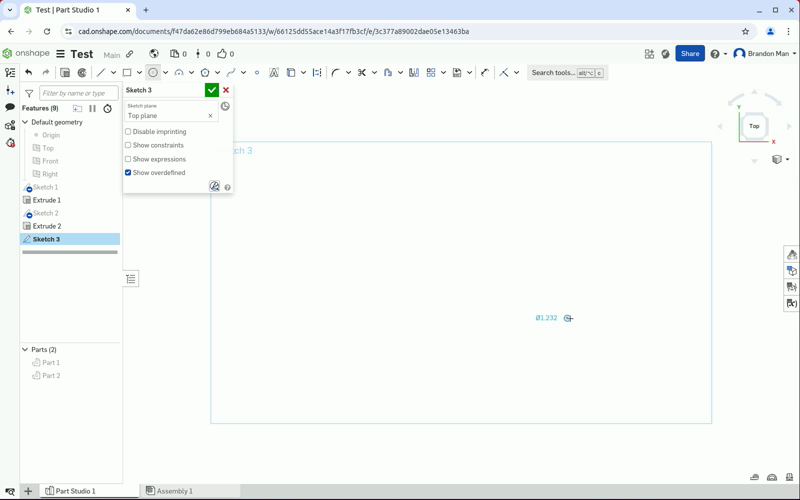
key(esc)
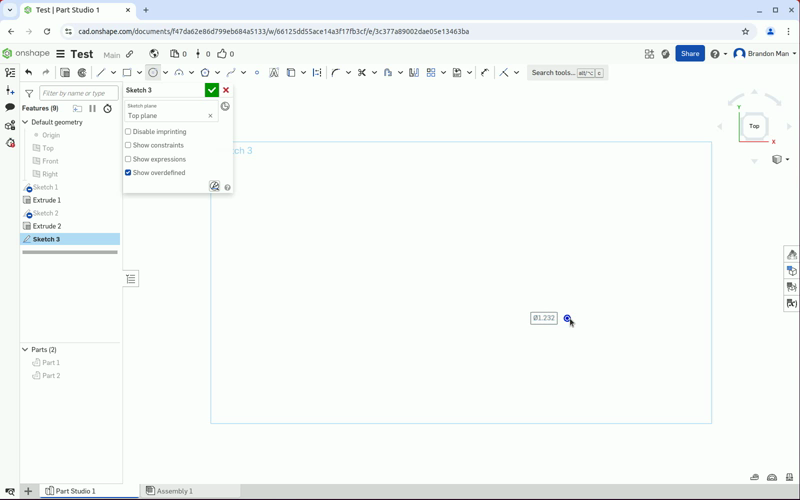
mouse_move(568, 320)
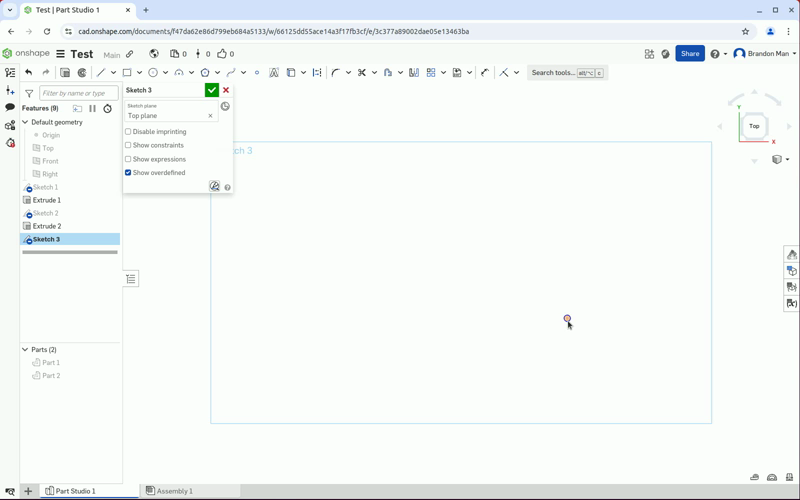
scroll(6)
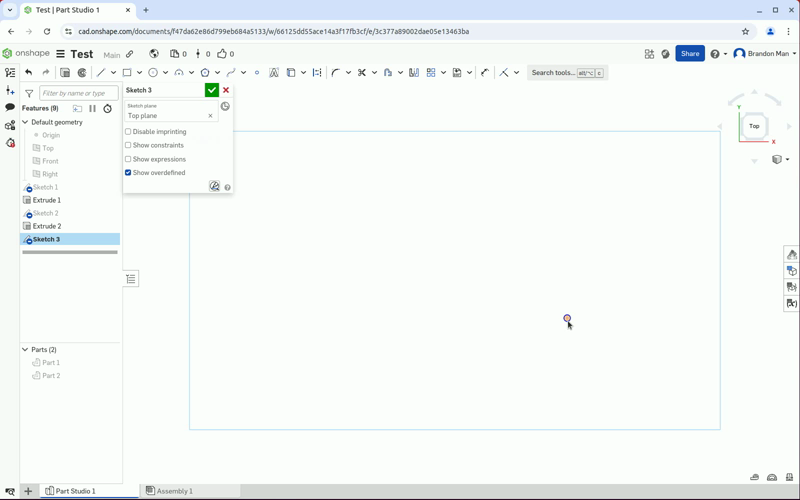
scroll(6)
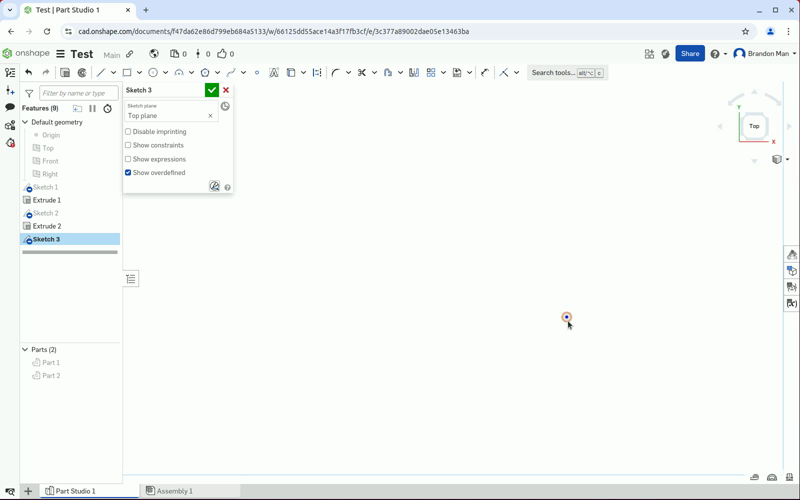
scroll(6)
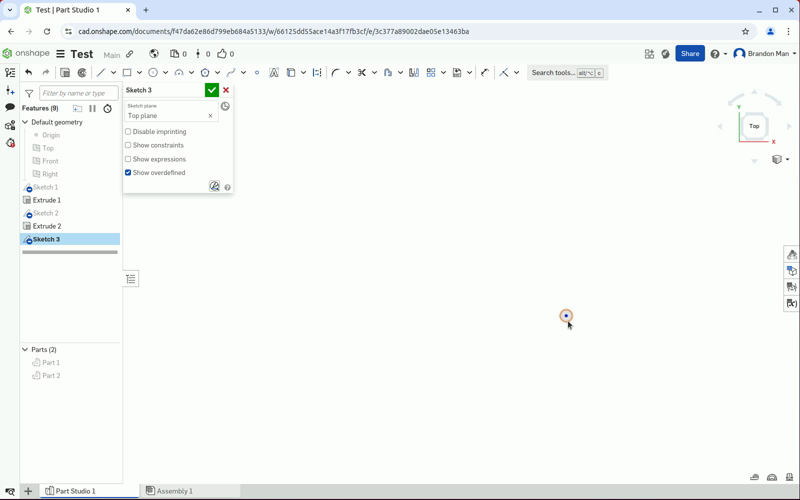
scroll(6)
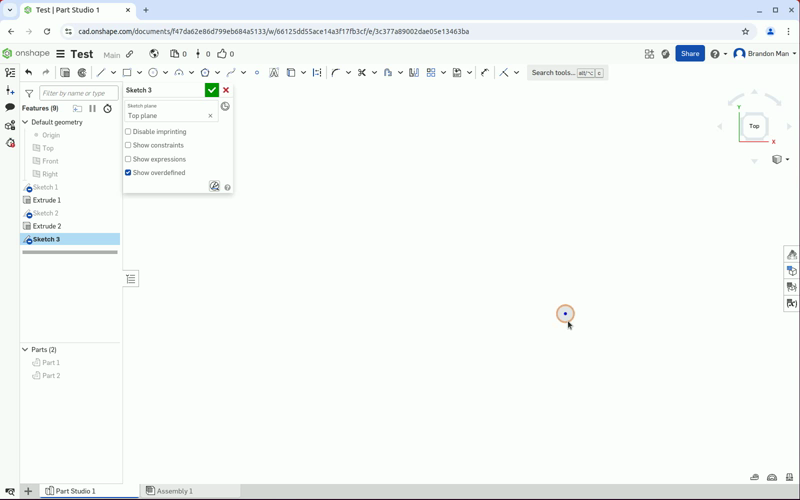
scroll(6)
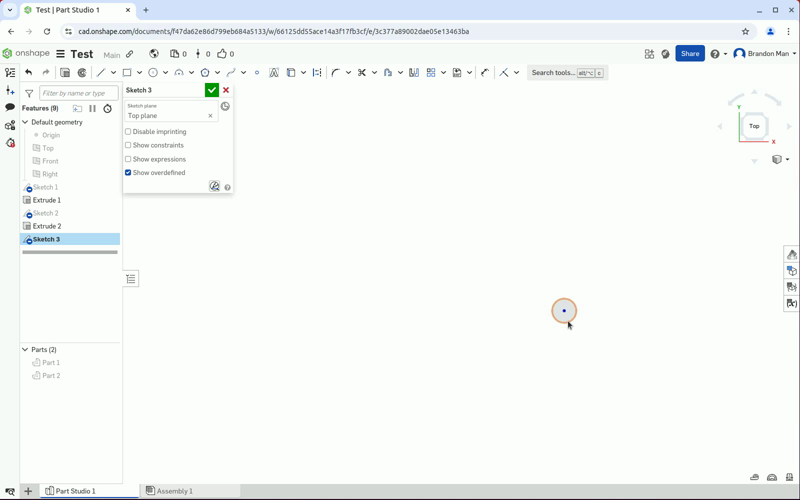
scroll(6)
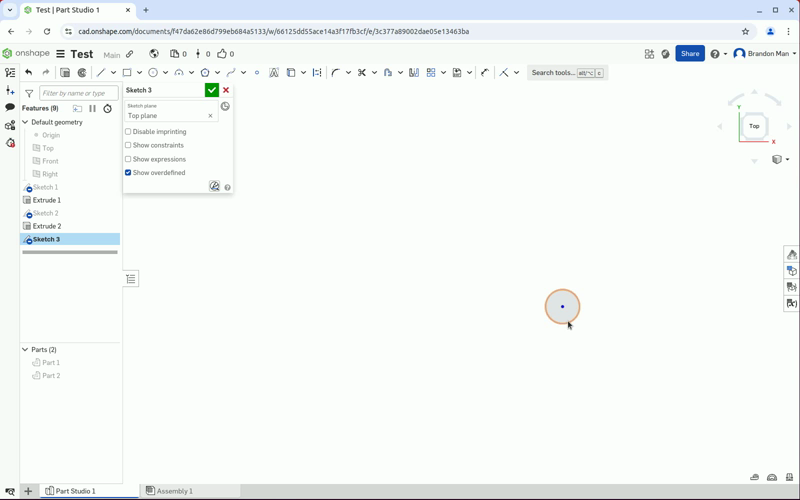
scroll(6)
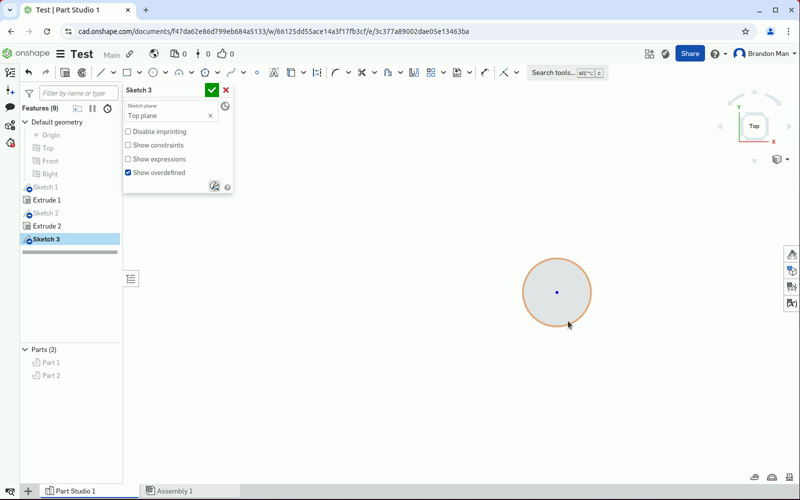
click(568, 320)
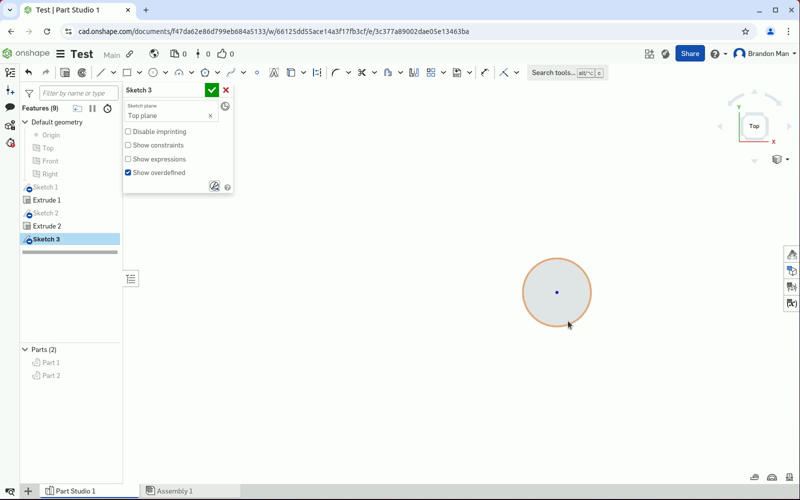
scroll(-6)
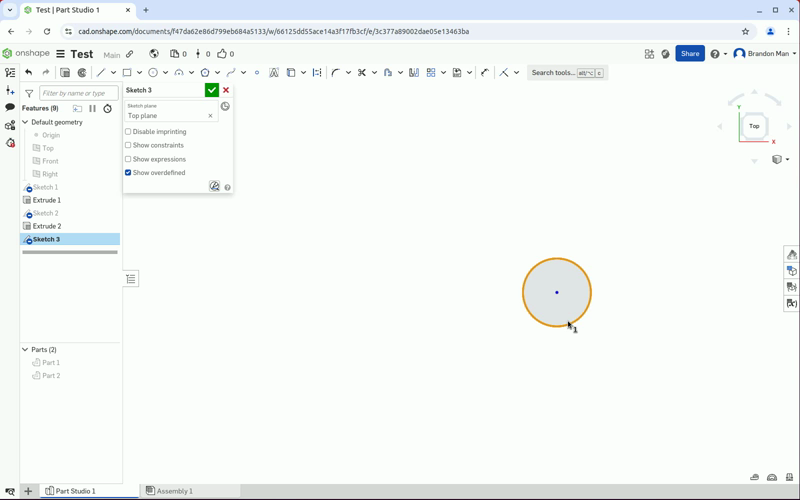
scroll(-6)
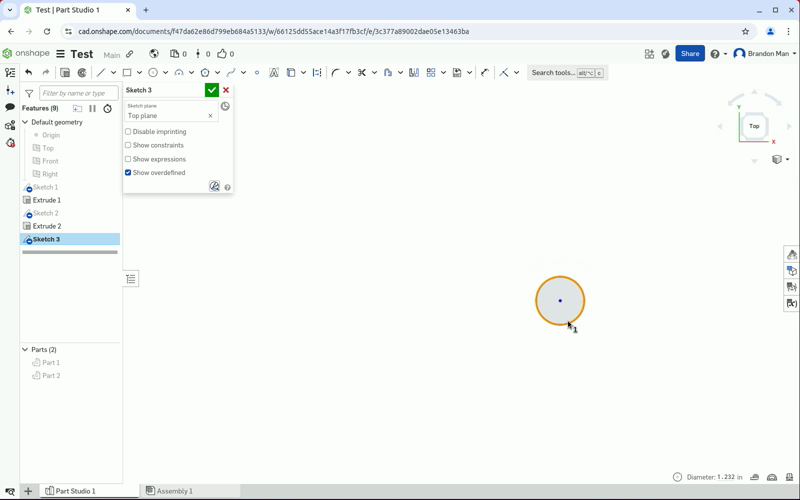
scroll(-6)
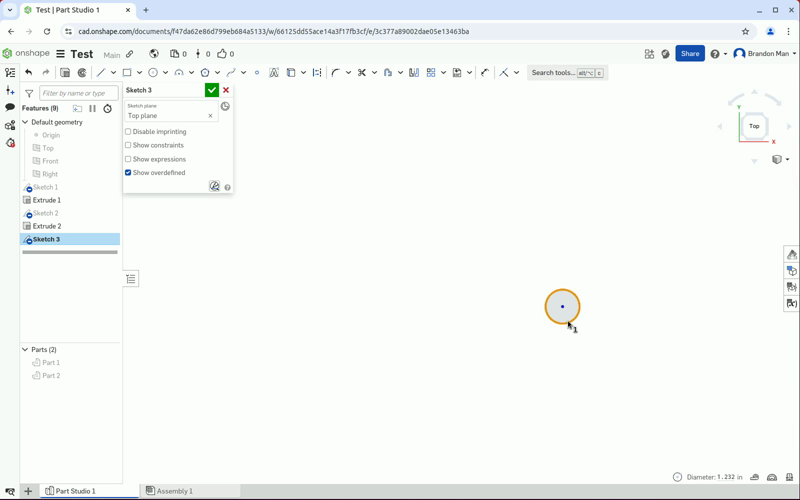
scroll(-6)
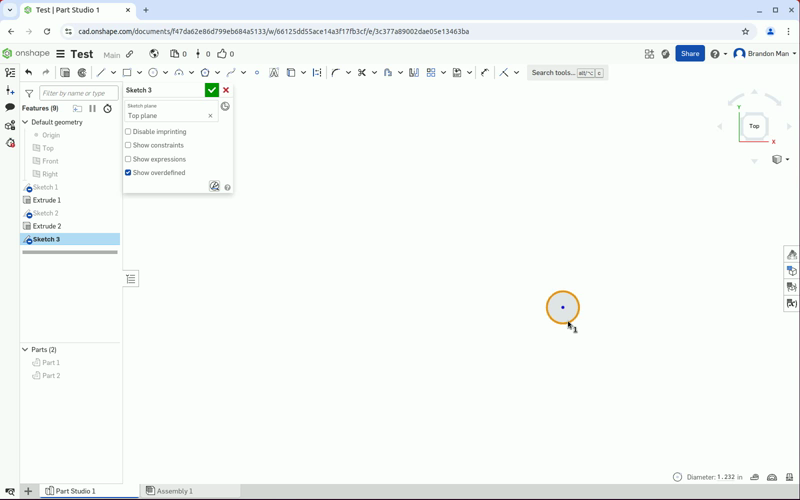
scroll(-6)
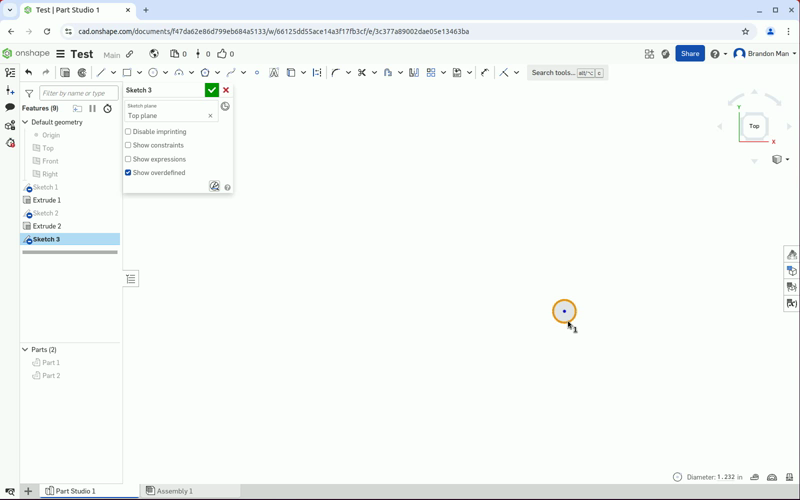
scroll(-6)
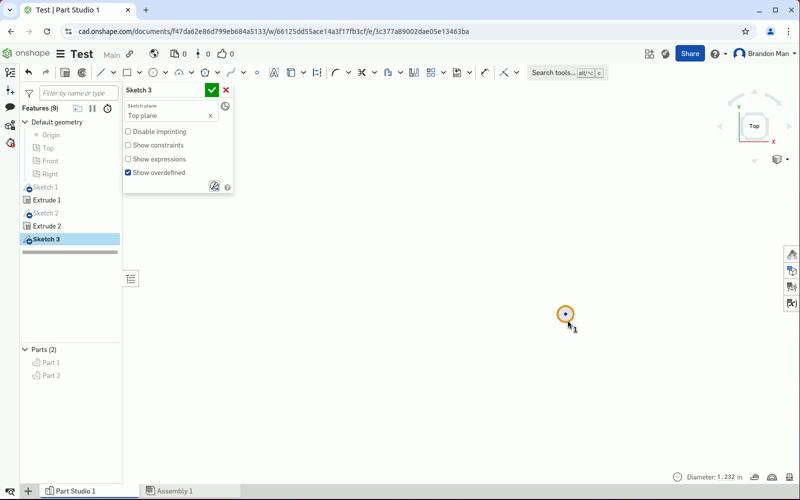
scroll(-6)
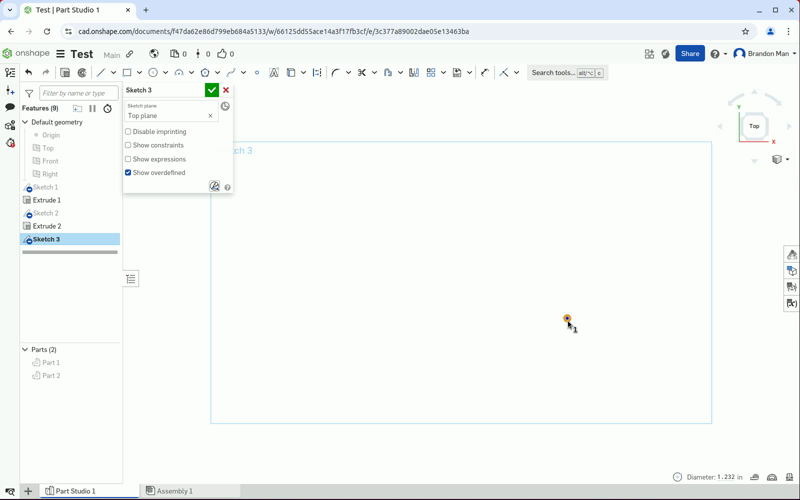
mouse_move(73, 352)
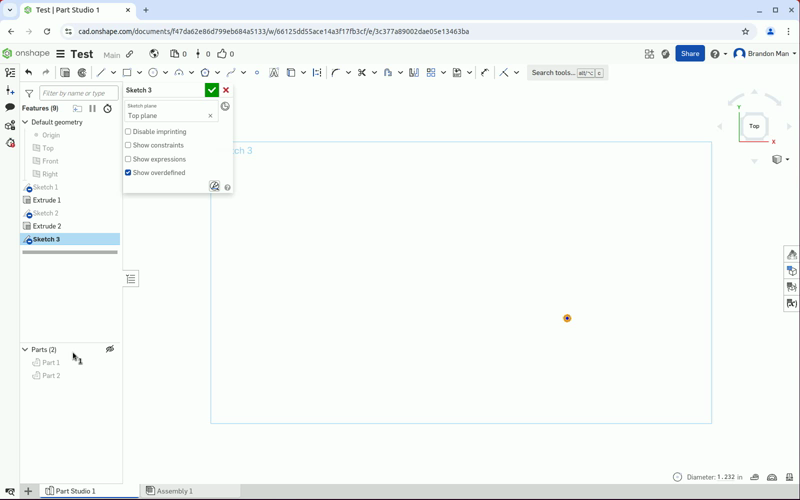
key(shift+y)
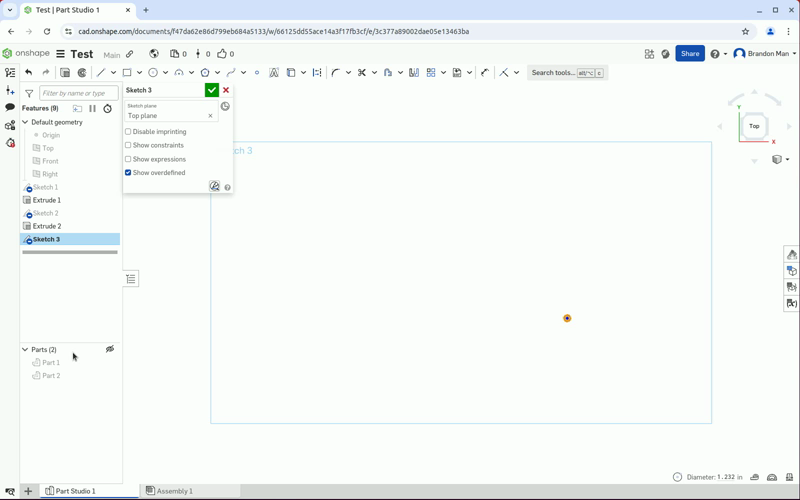
key(shift+e)
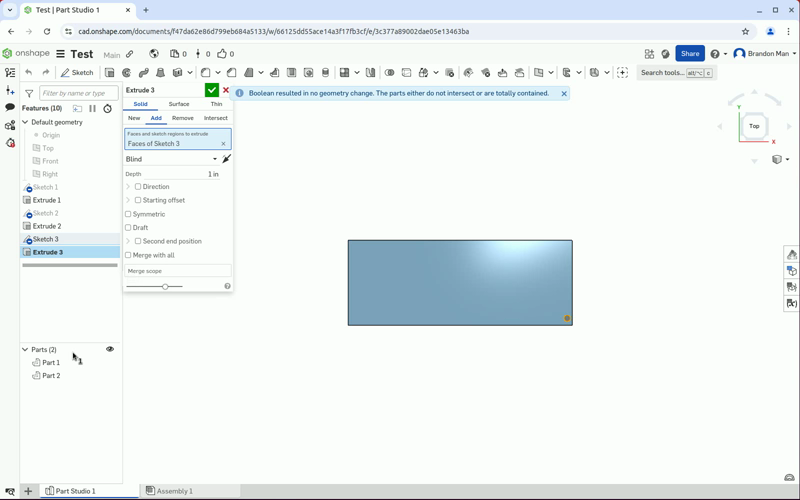
mouse_move(143, 106)
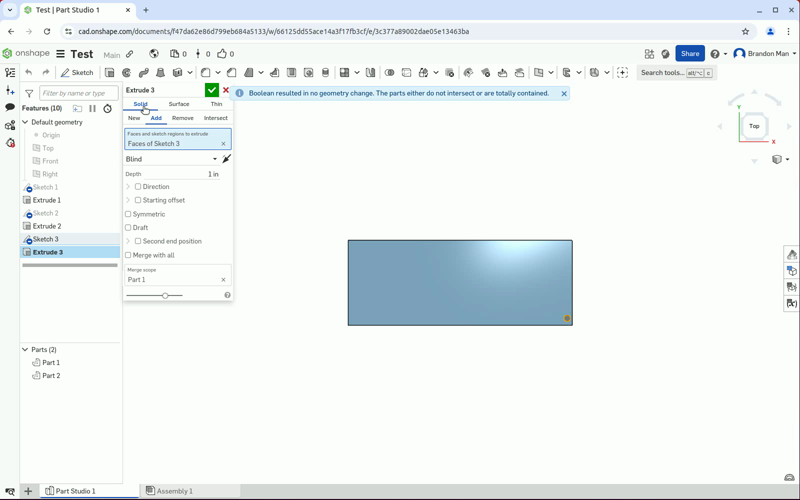
click(143, 106)
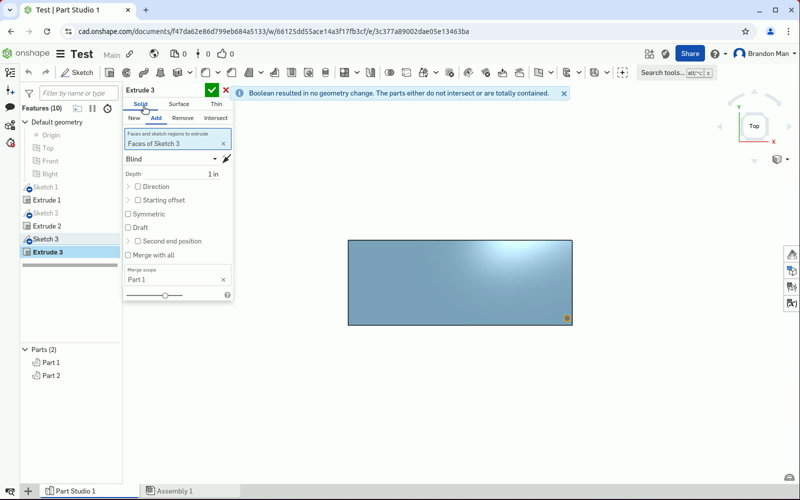
mouse_move(137, 120)
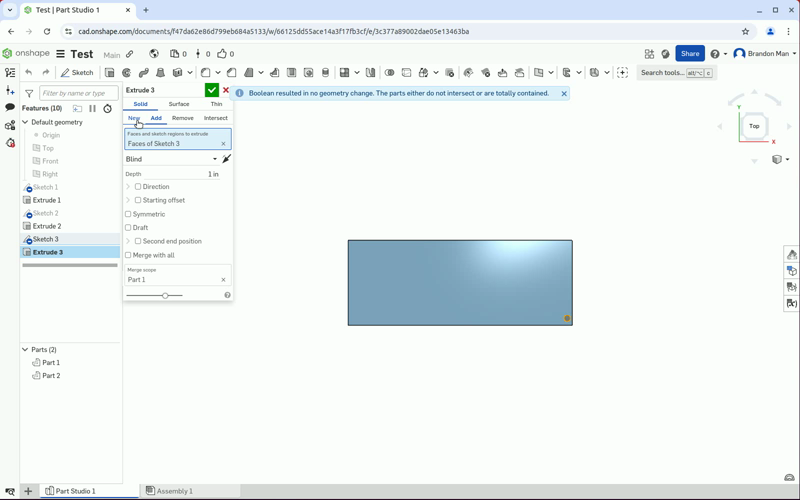
click(137, 120)
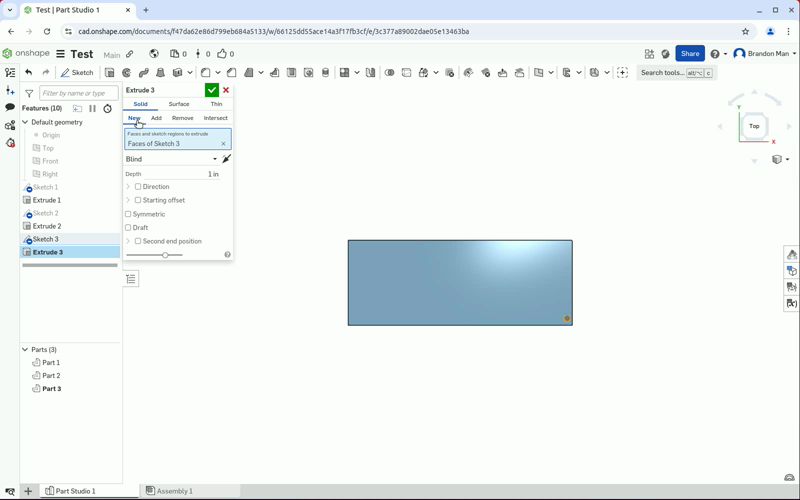
key(tab, 4)
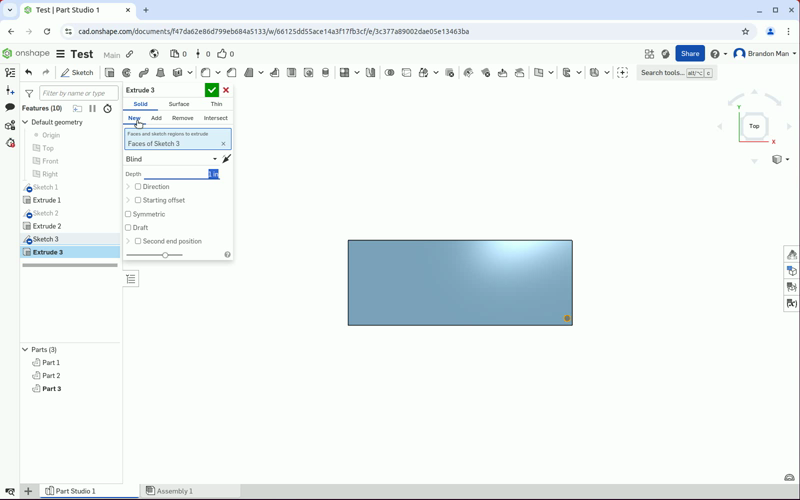
text(20.22)
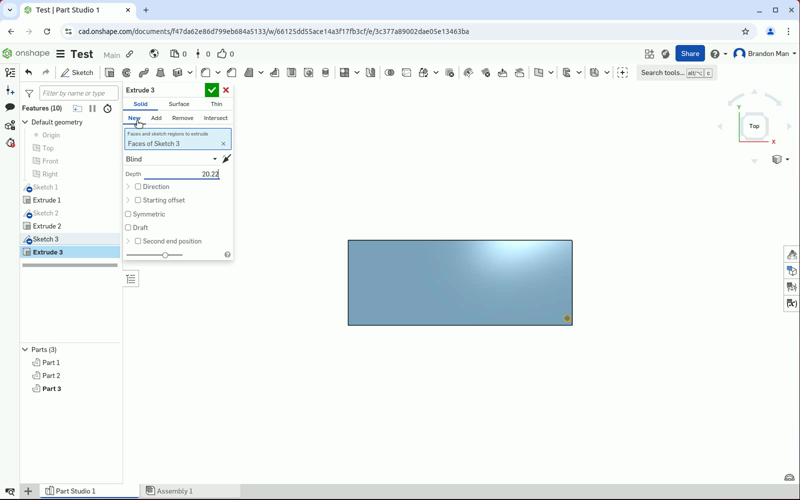
key(enter)
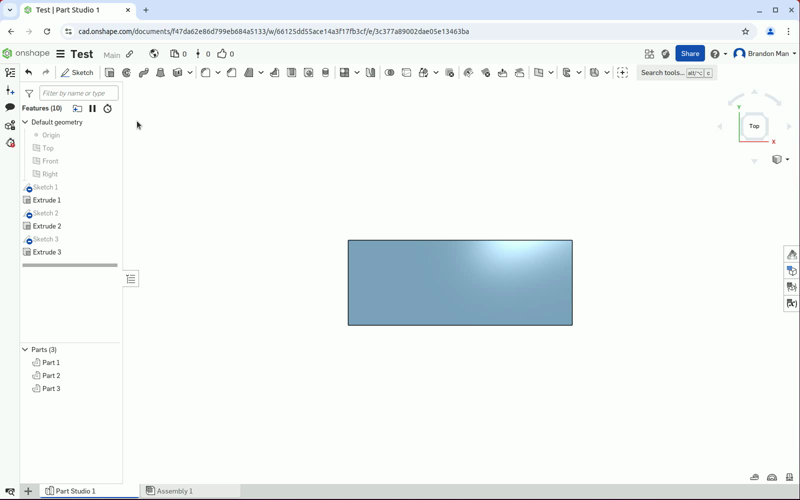
key(shift+h)
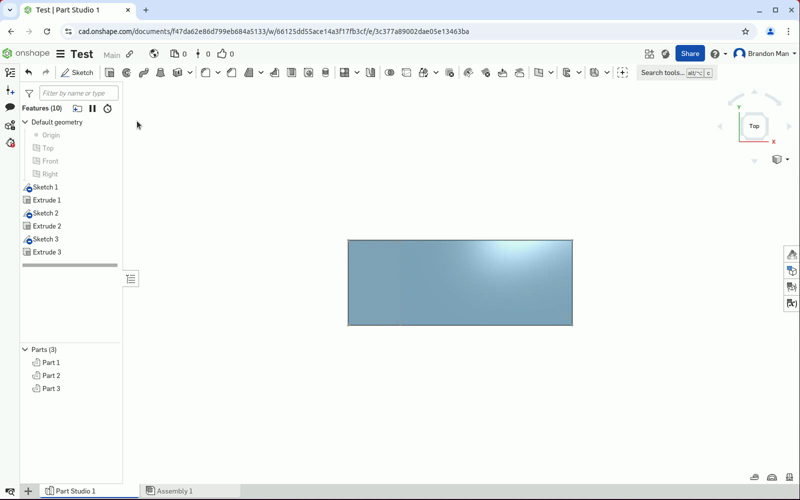
key(shift+h)
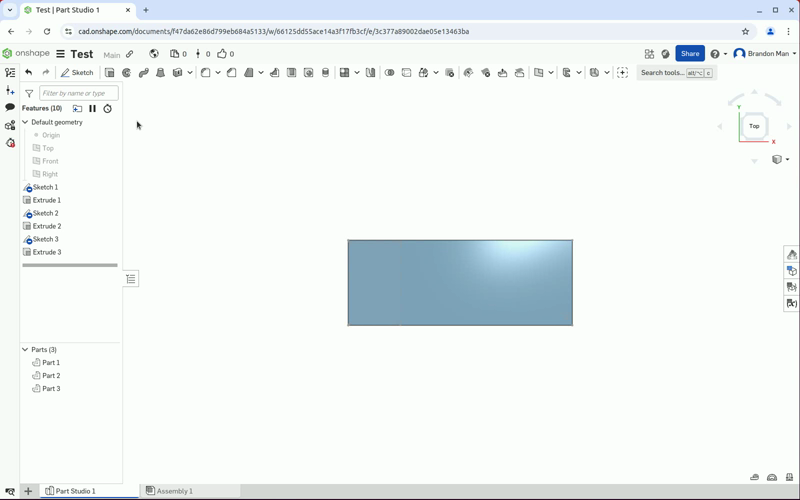
key(shift+7)
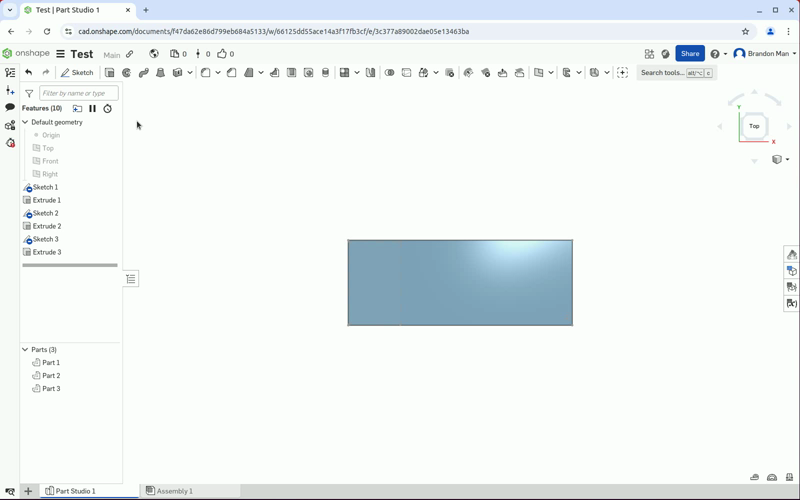
key(up, 3)
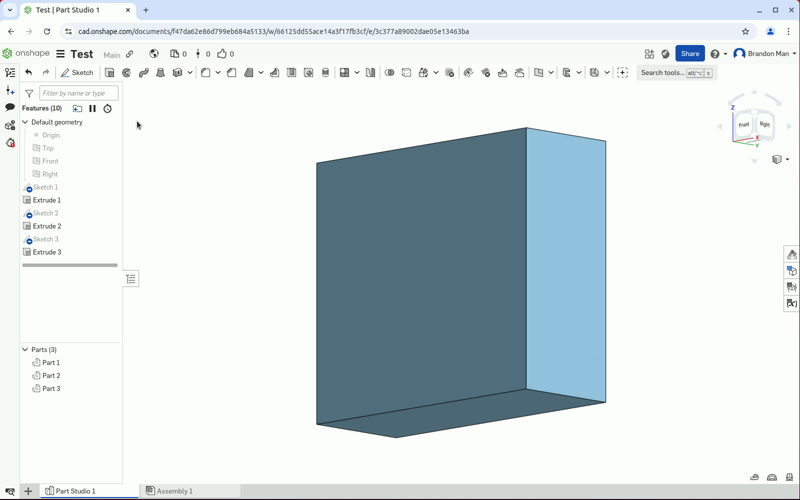
key(left, 3)
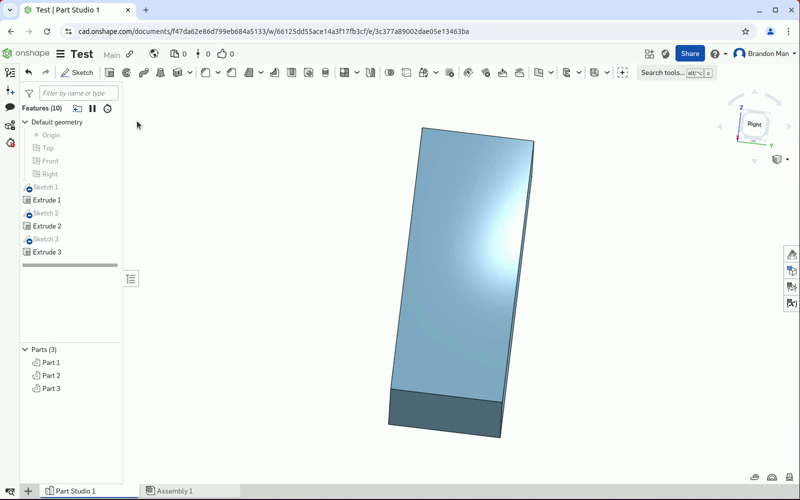
key(right, 3)
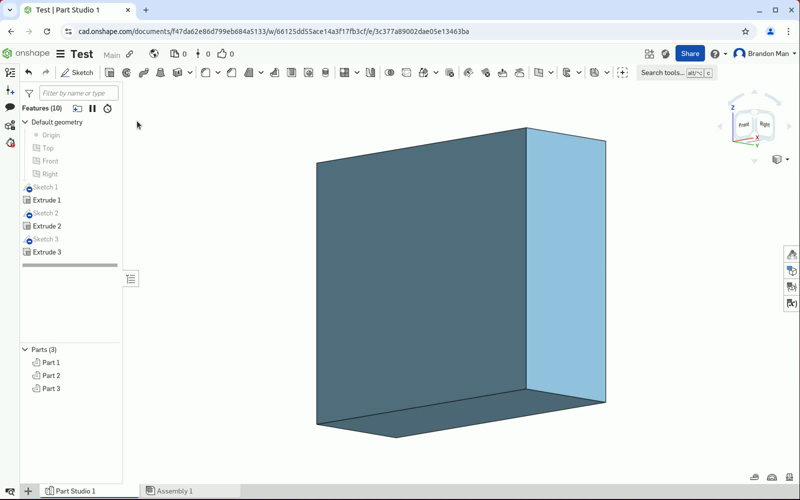
key(down, 3)
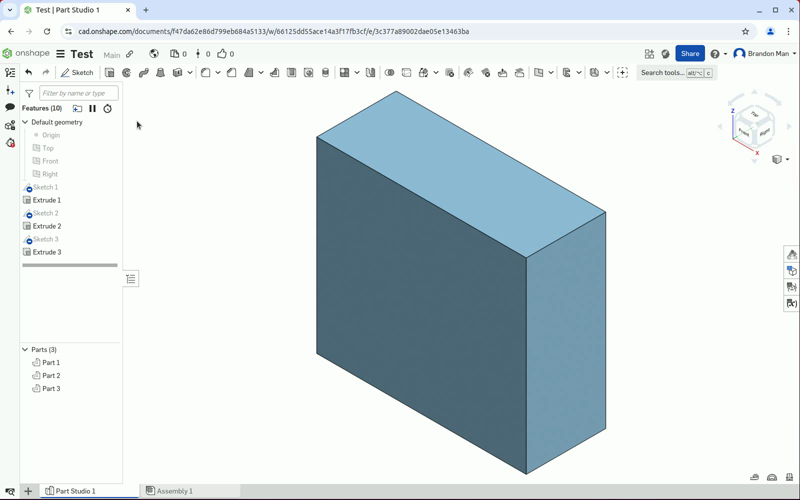
mouse_move(73, 189)
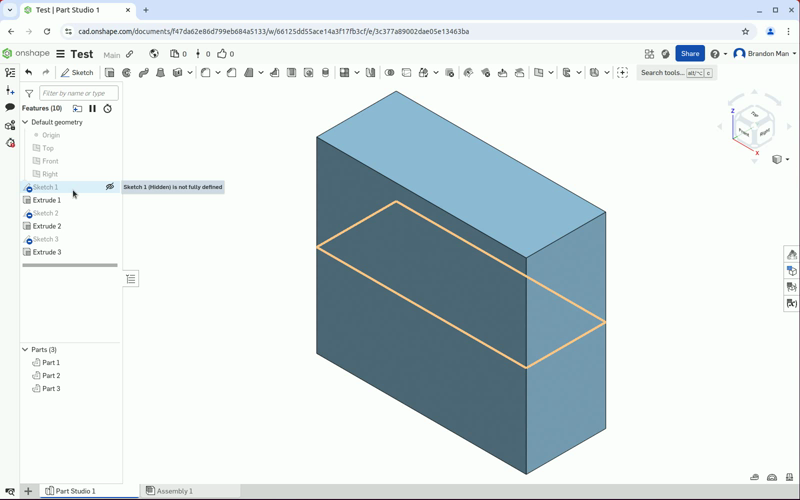
click(73, 189)